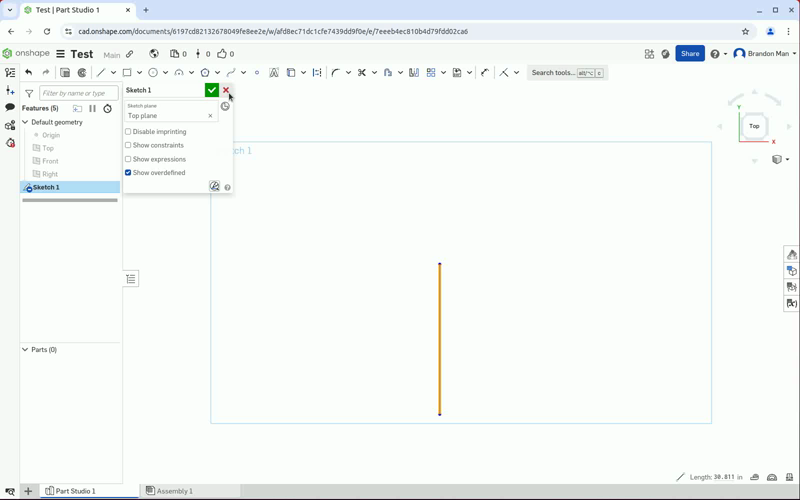
key(shift+h)
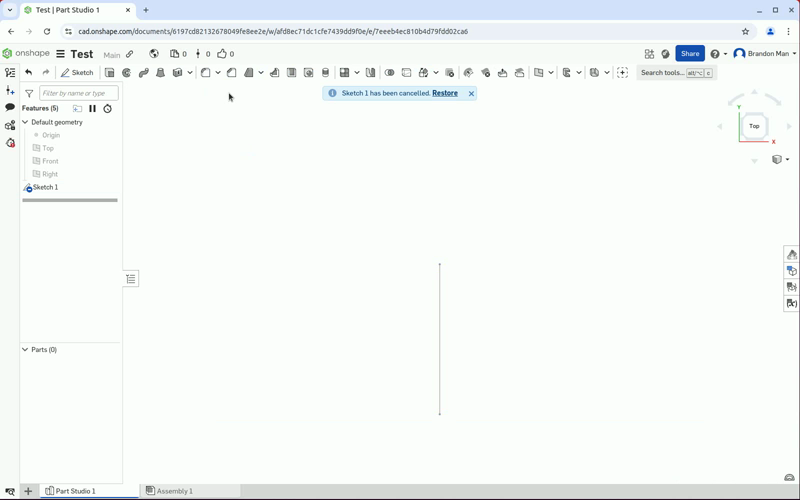
key(shift+s)
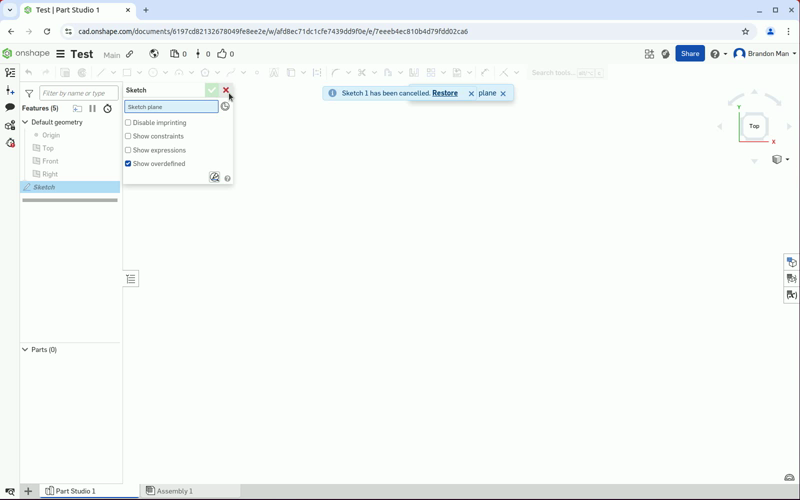
mouse_move(73, 150)
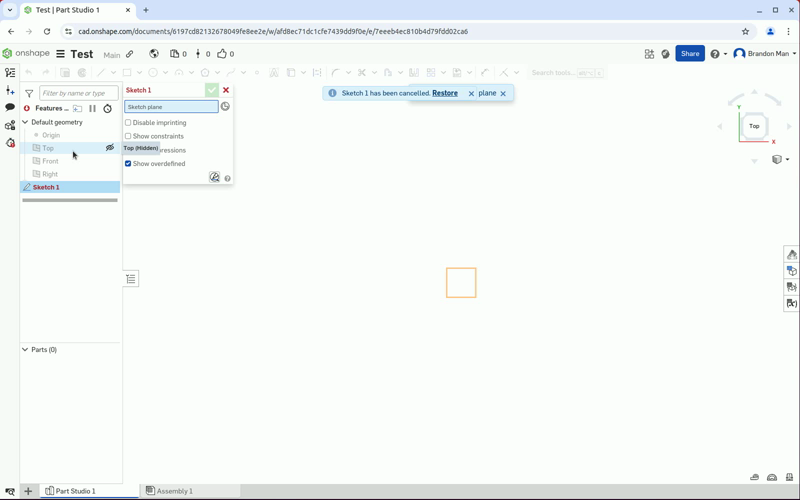
click(73, 150)
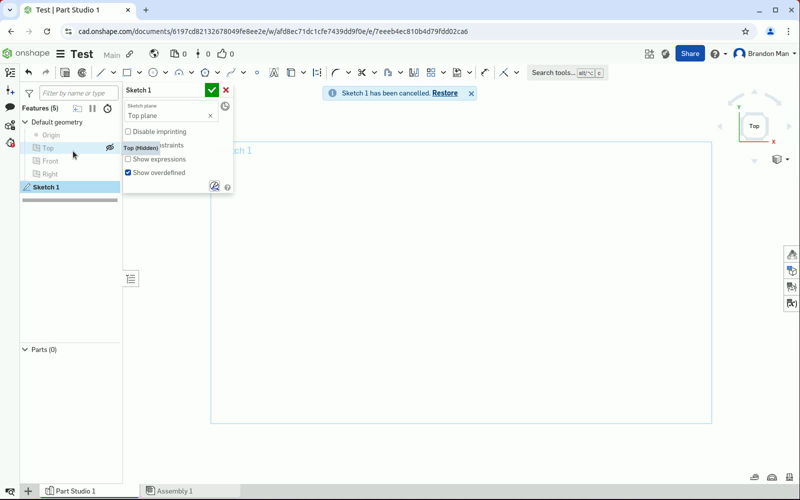
mouse_move(73, 352)
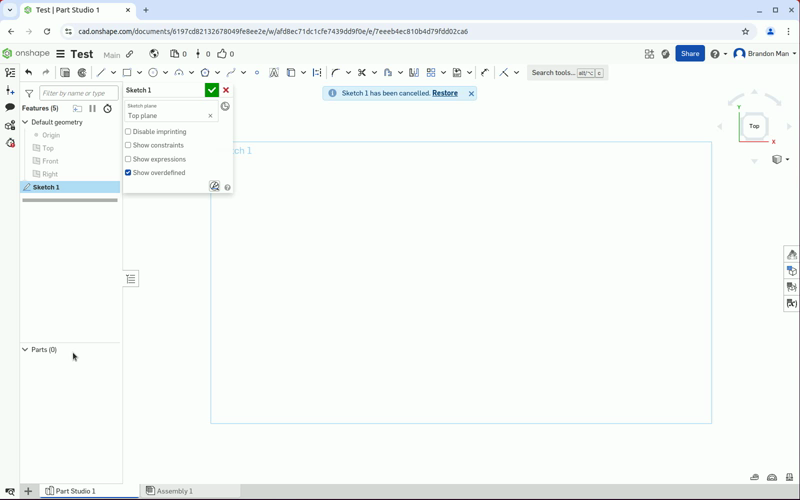
key(y)
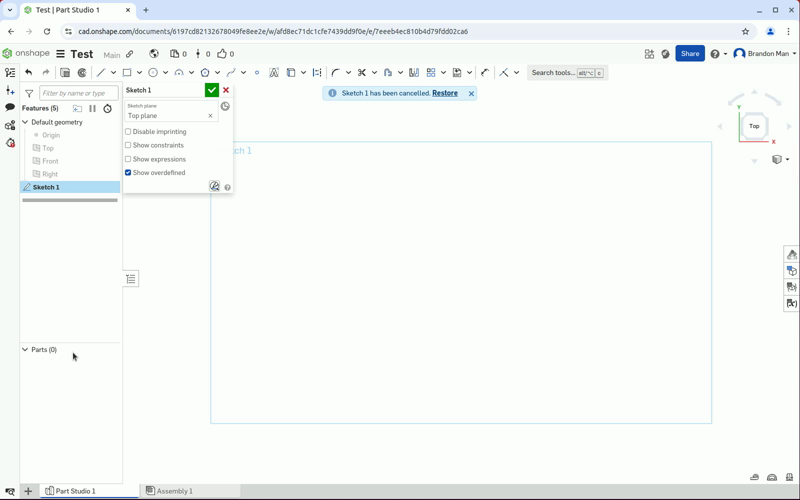
key(l)
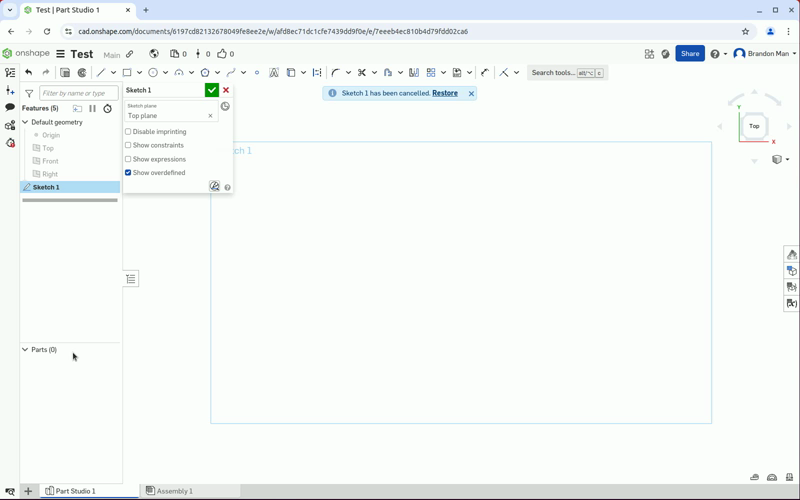
key_down(shift)
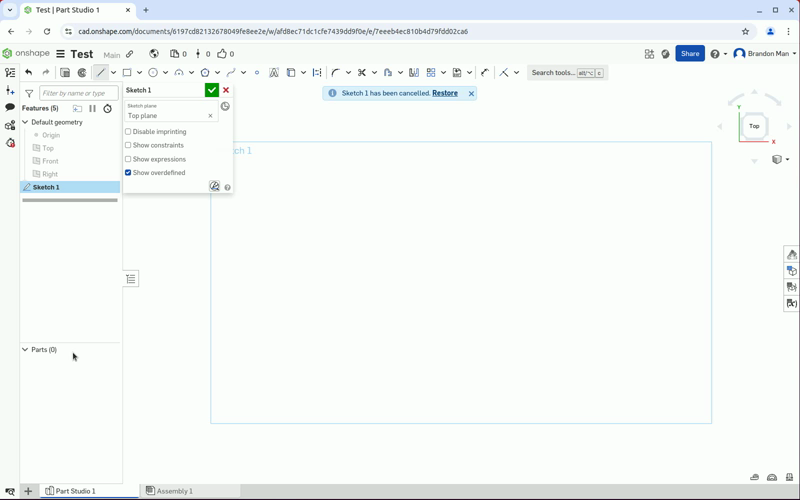
mouse_move(450, 282)
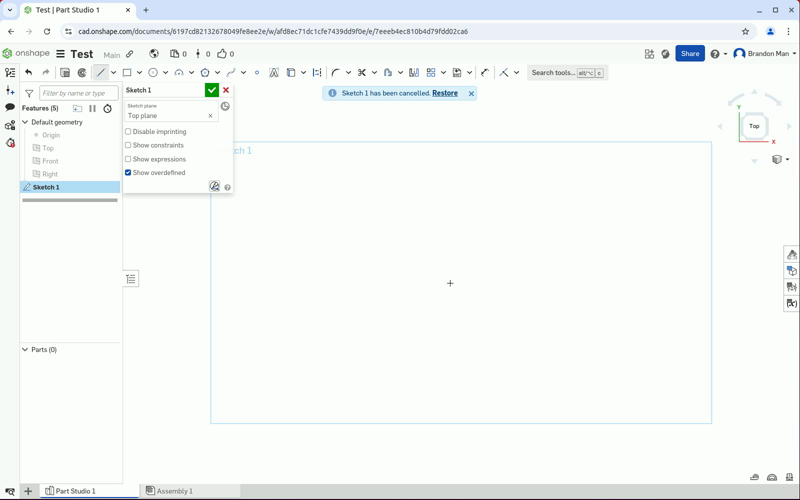
click(450, 282)
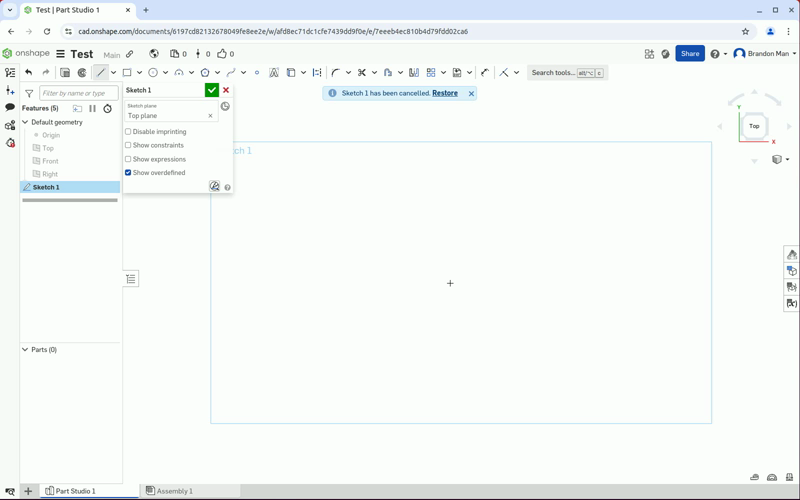
key_up(shift)
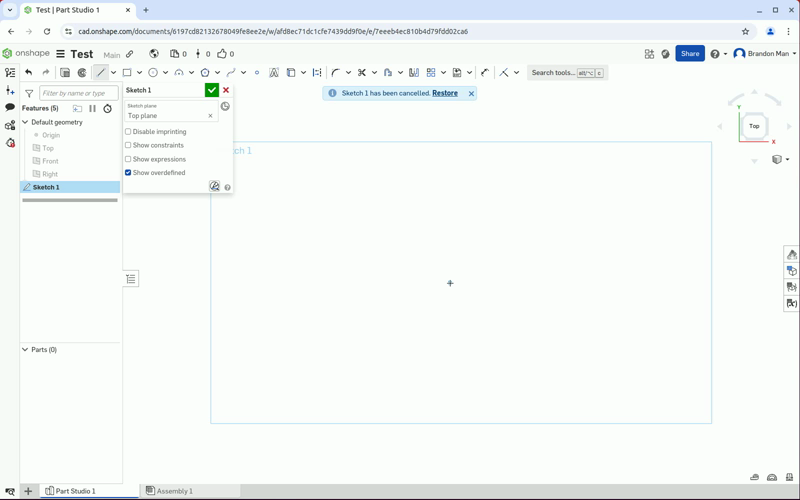
key_down(shift)
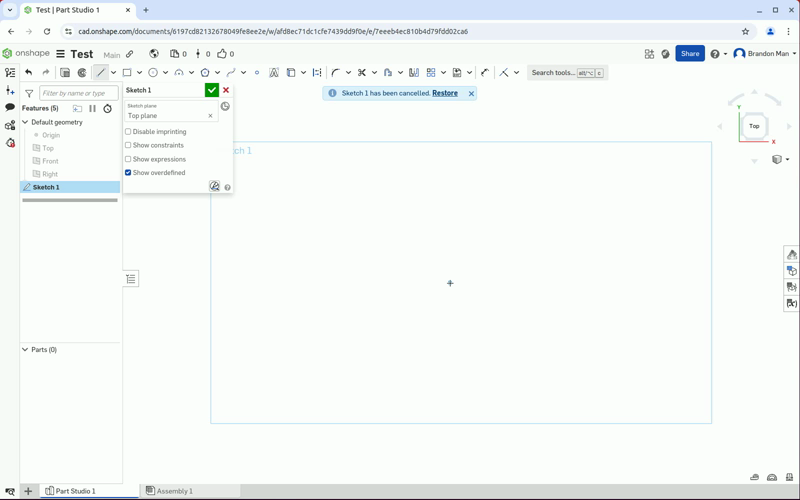
mouse_move(480, 282)
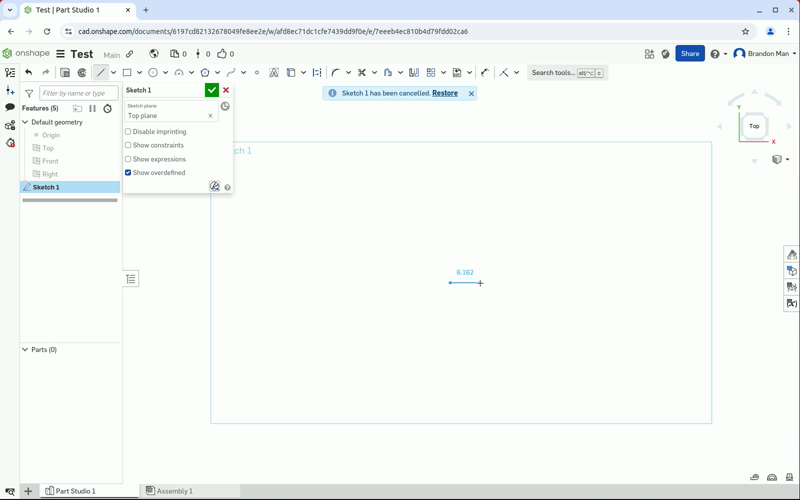
mouse_move(459, 282)
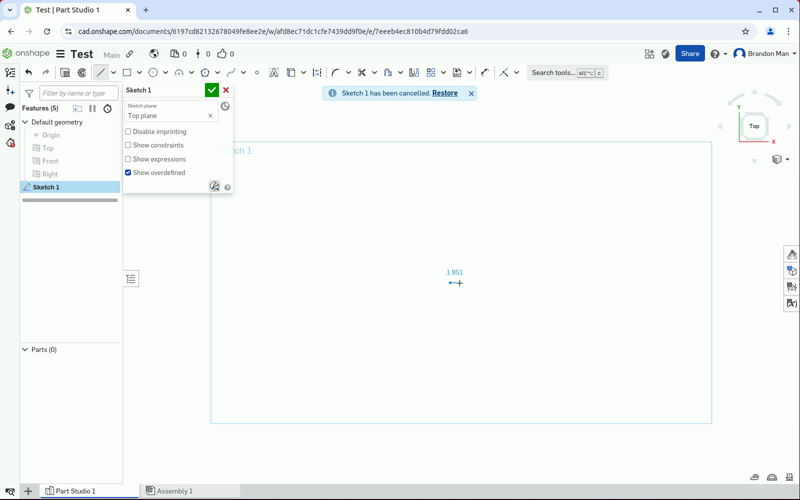
click(459, 282)
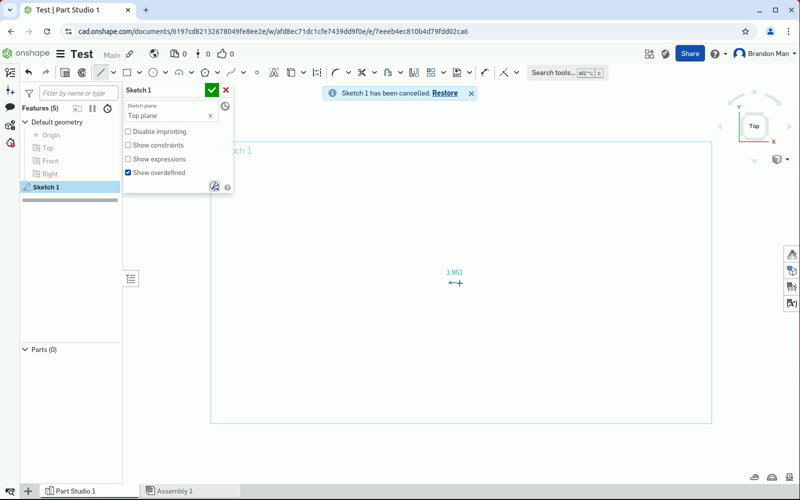
key_up(shift)
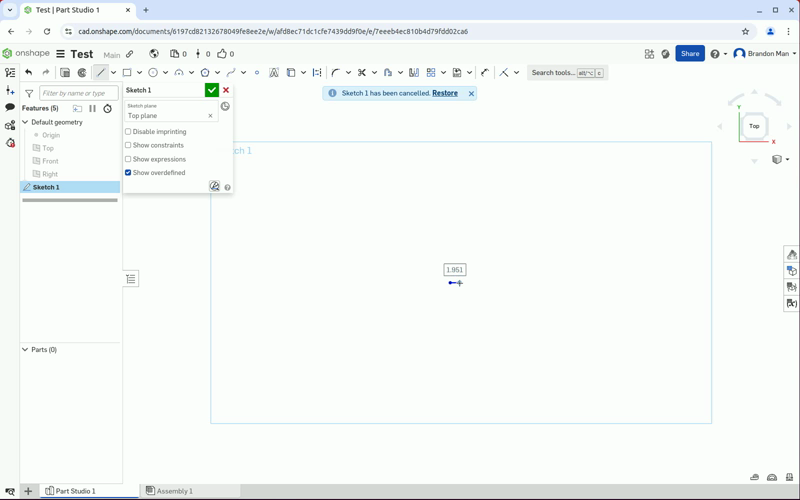
key_down(shift)
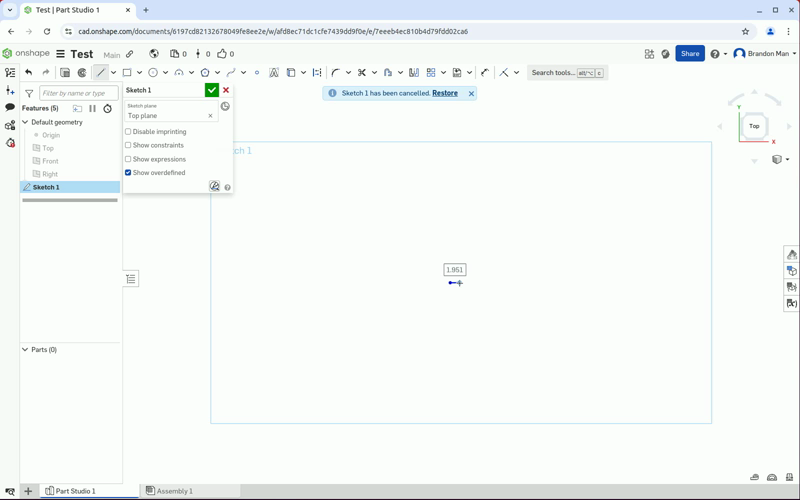
mouse_move(459, 180)
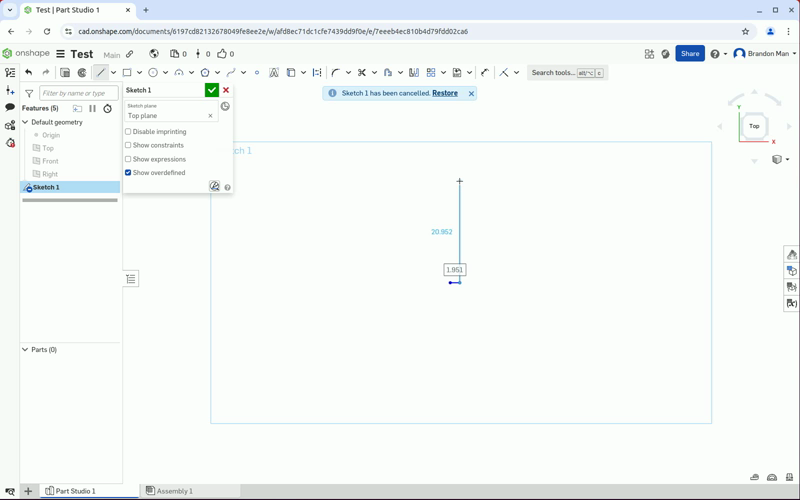
click(459, 180)
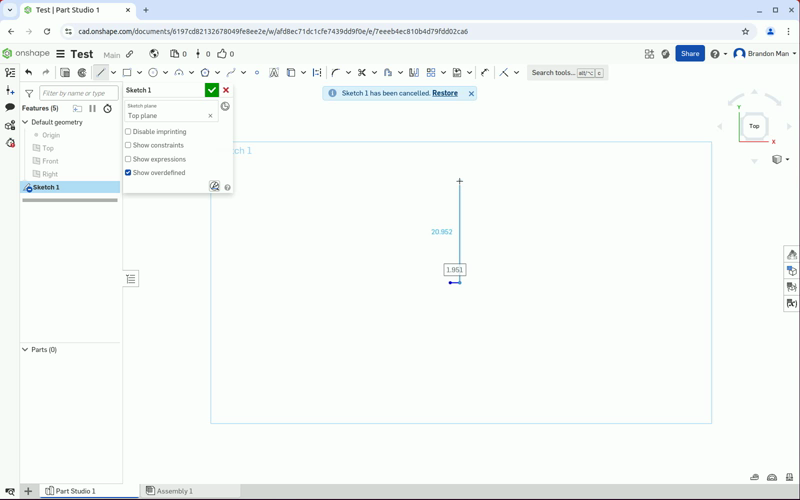
key_up(shift)
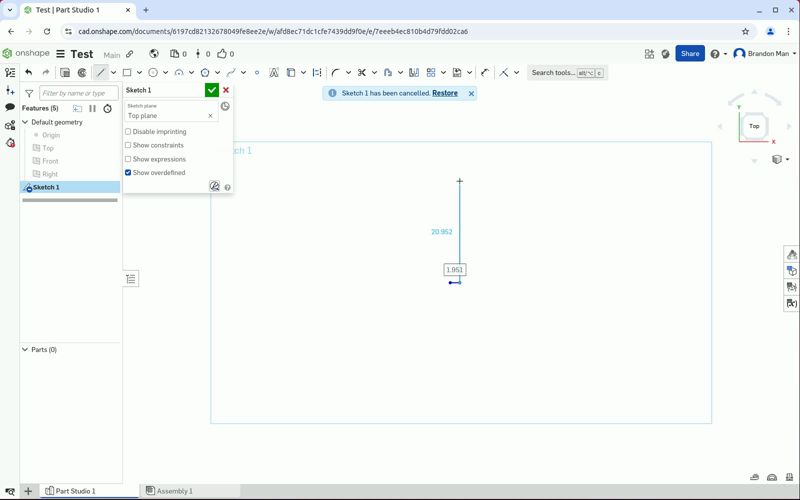
key_down(shift)
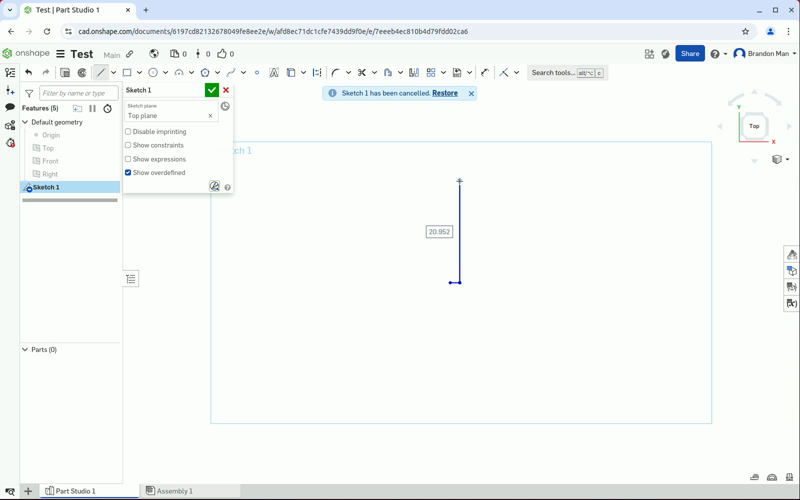
mouse_move(489, 180)
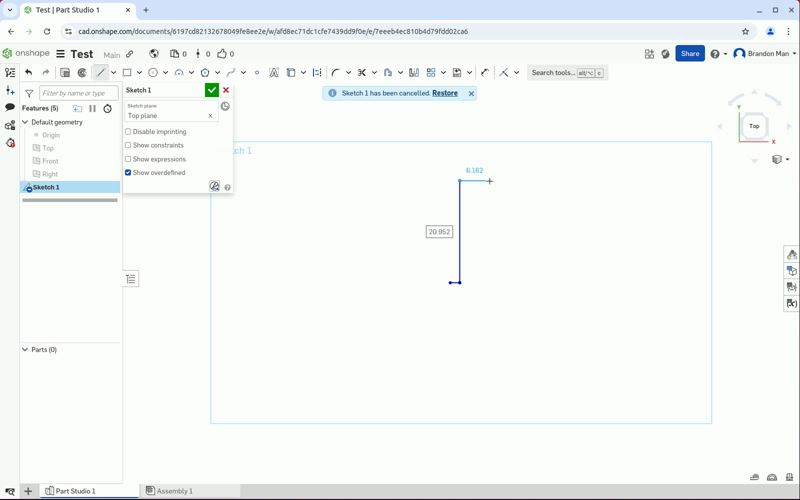
mouse_move(450, 180)
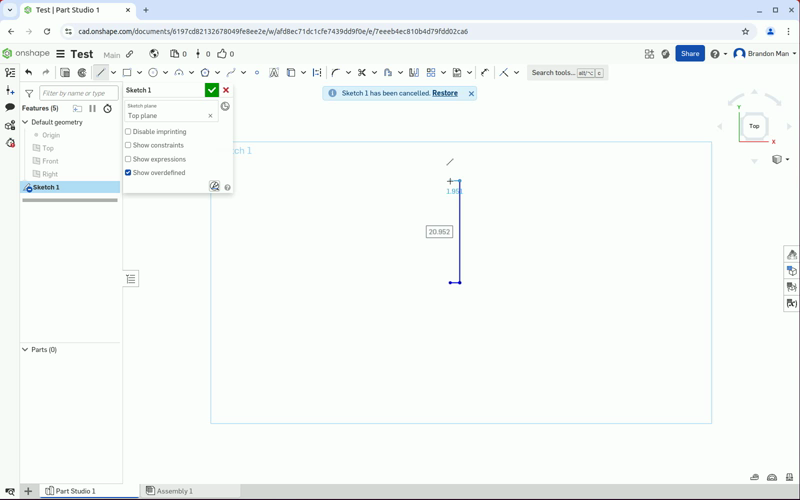
click(450, 180)
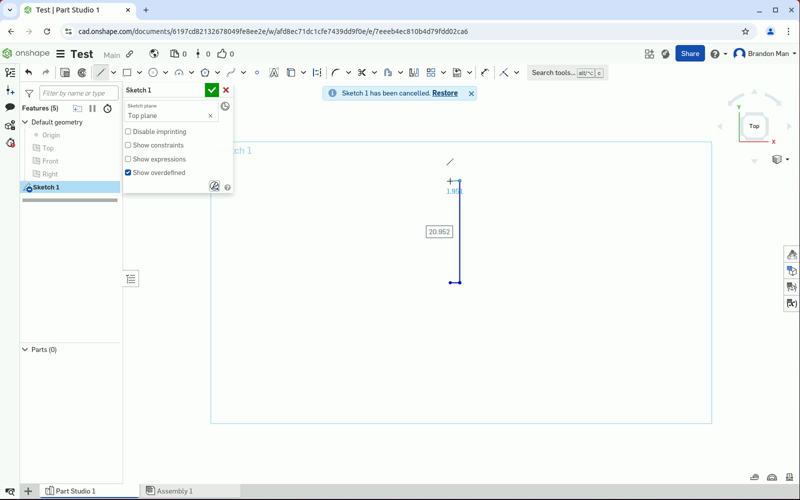
key_up(shift)
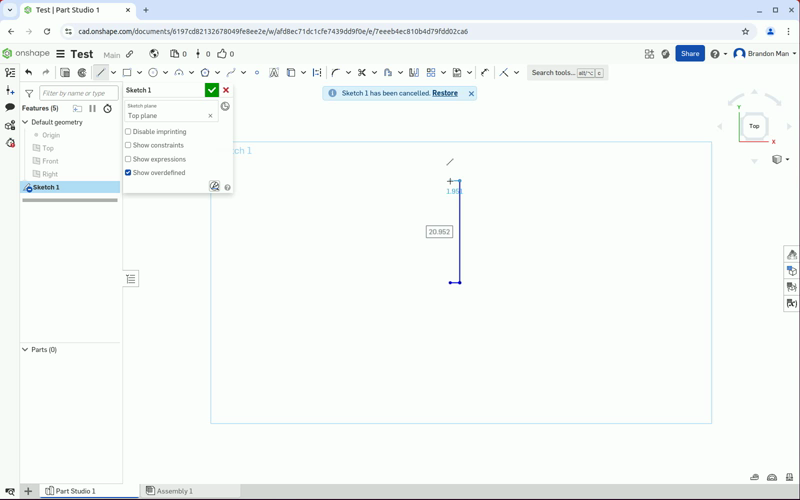
key_down(shift)
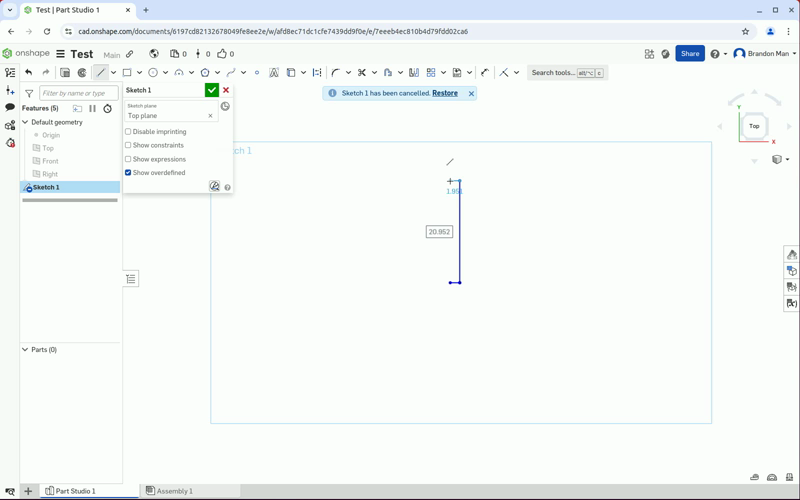
mouse_move(450, 282)
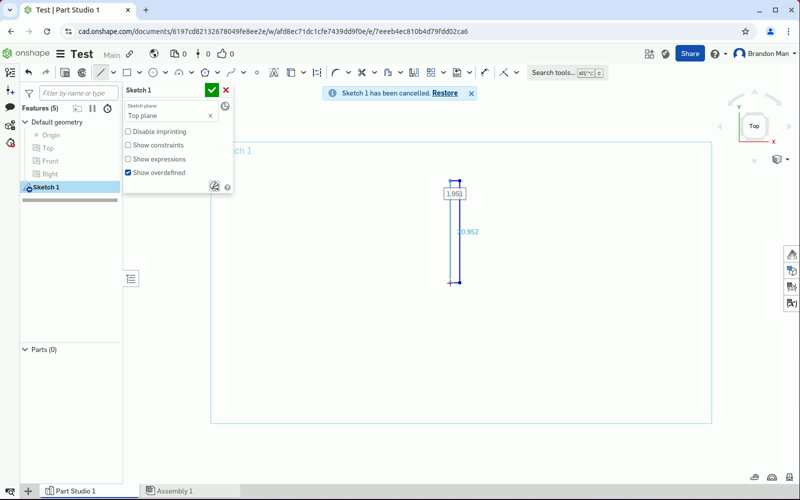
key_up(shift)
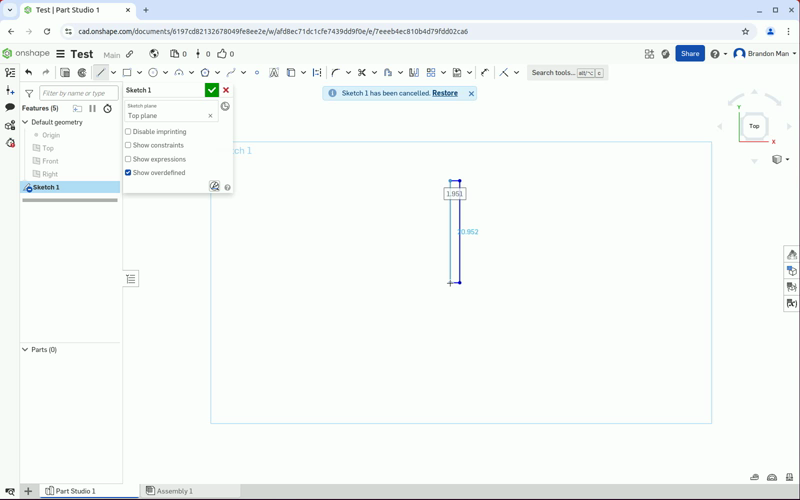
click(450, 282)
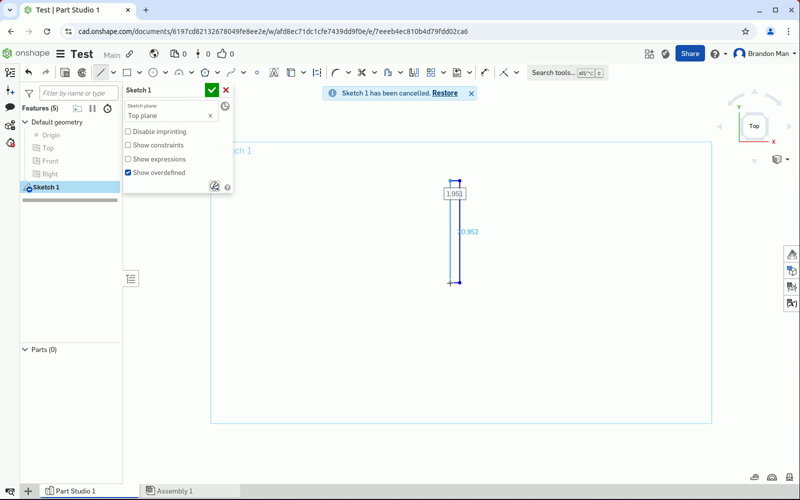
key(esc)
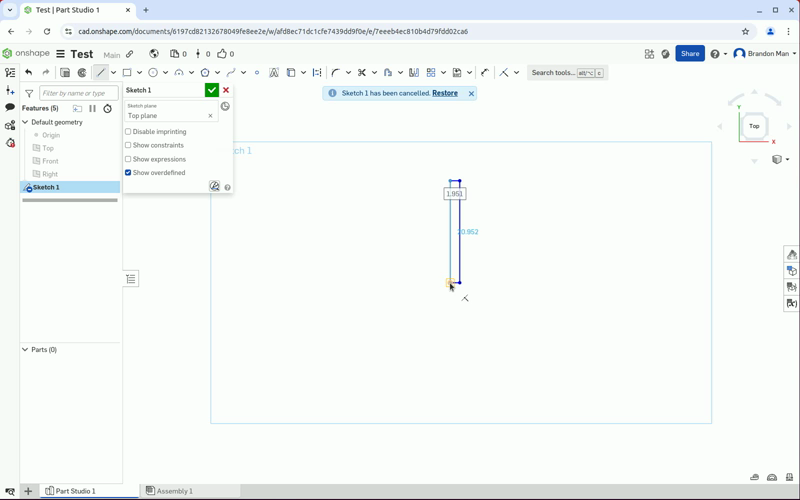
mouse_move(456, 242)
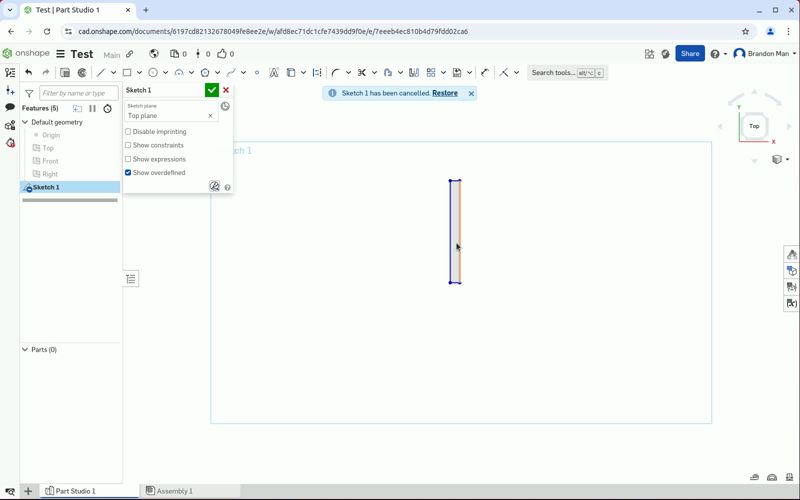
scroll(6)
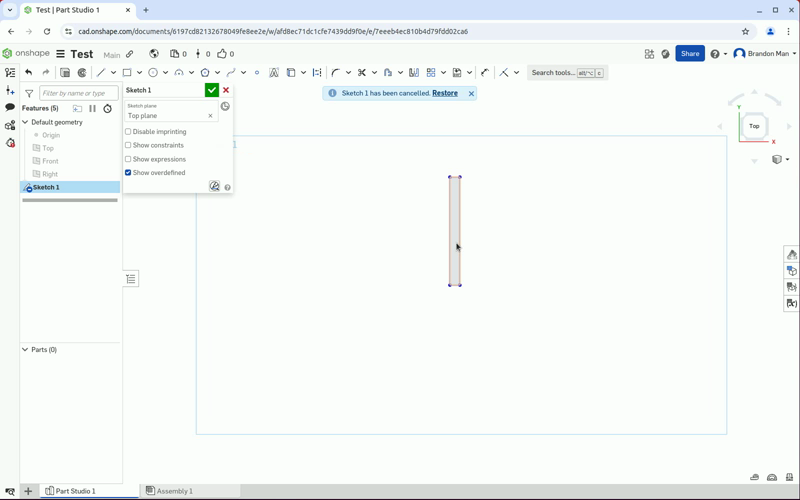
scroll(6)
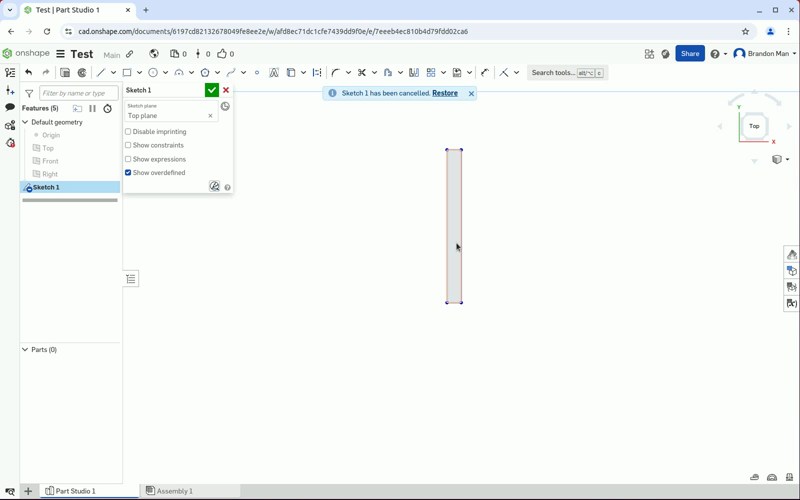
scroll(6)
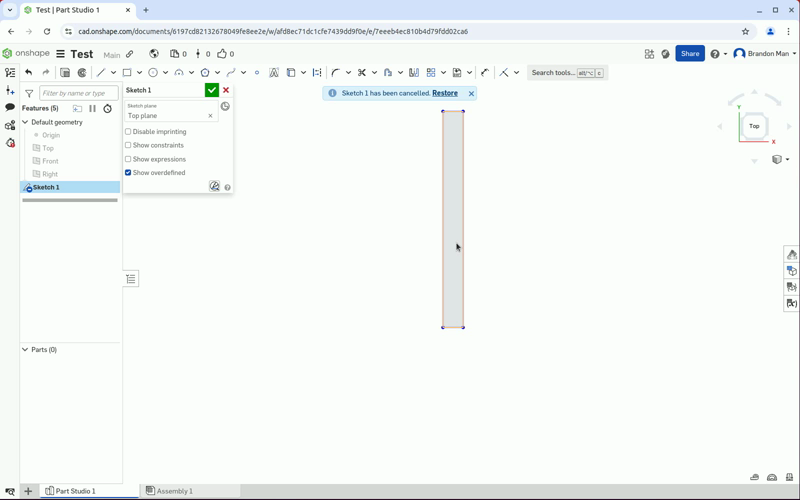
scroll(6)
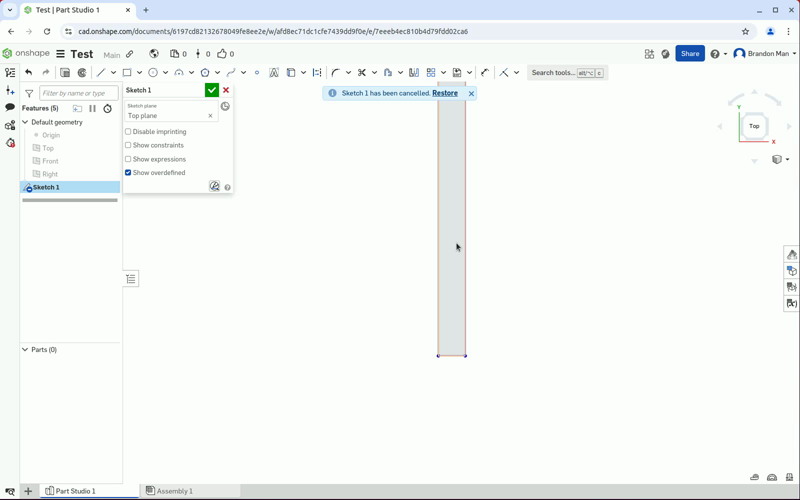
scroll(6)
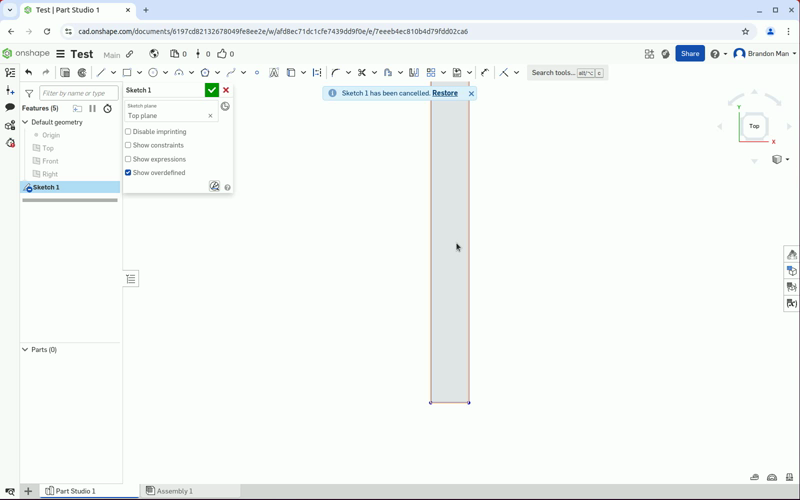
scroll(6)
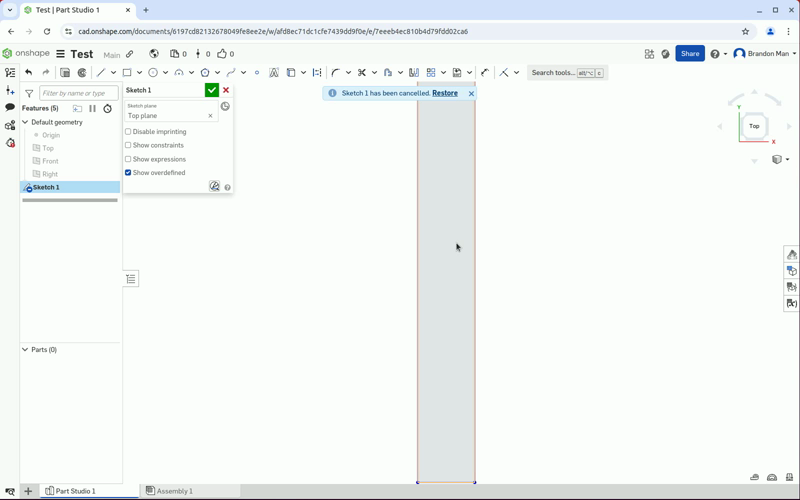
scroll(6)
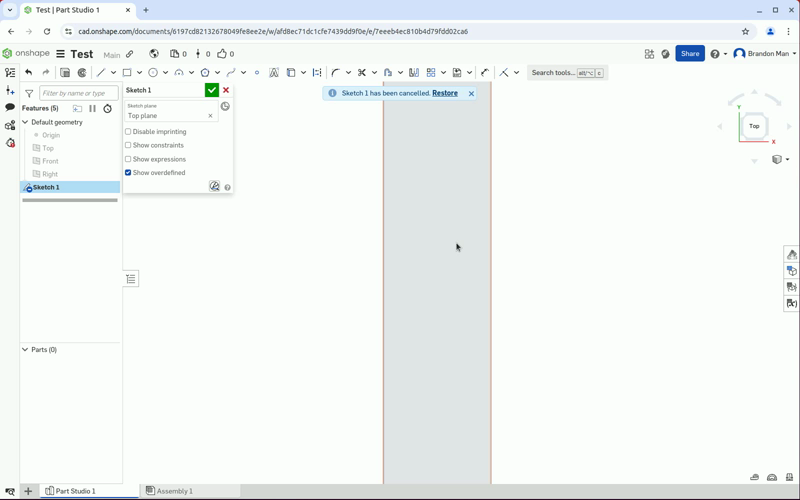
click(456, 242)
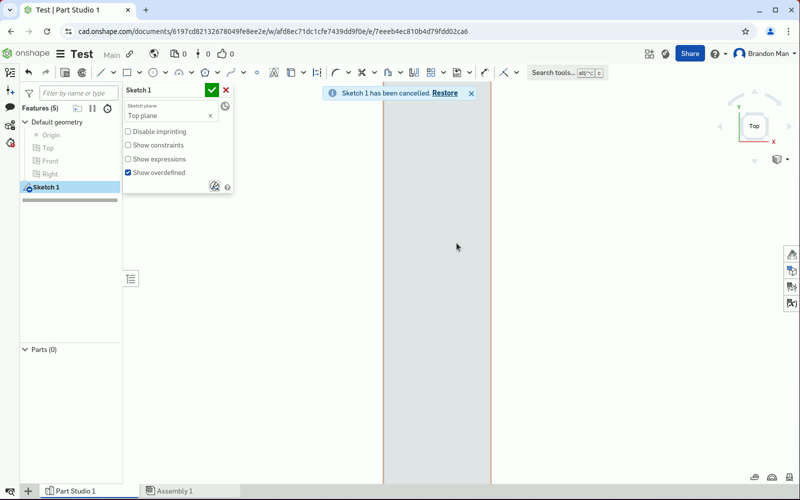
scroll(-6)
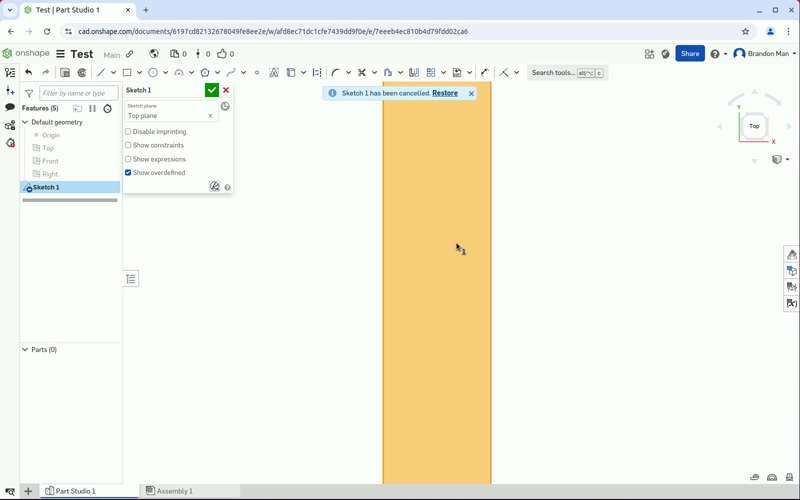
scroll(-6)
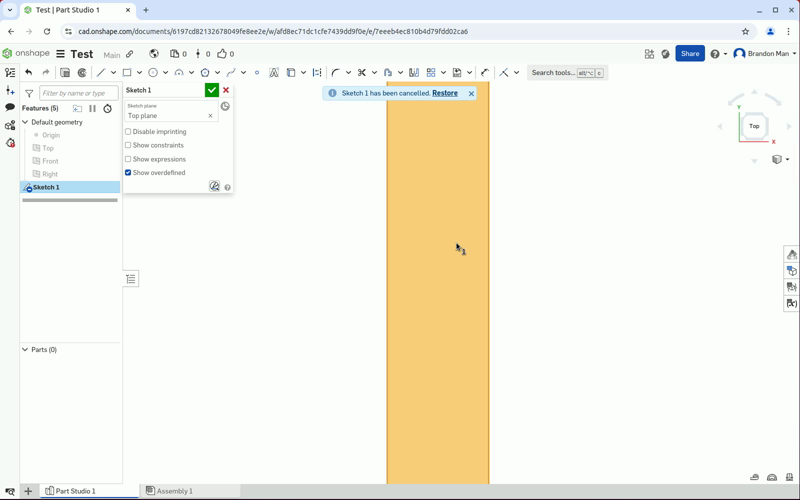
scroll(-6)
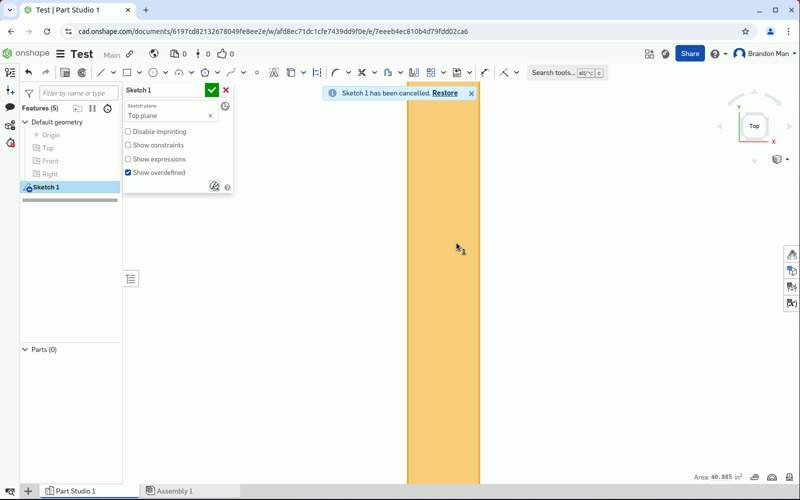
scroll(-6)
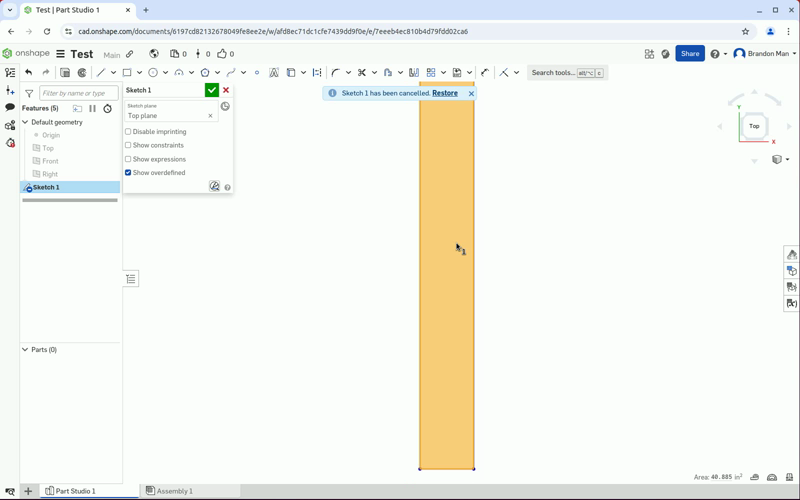
scroll(-6)
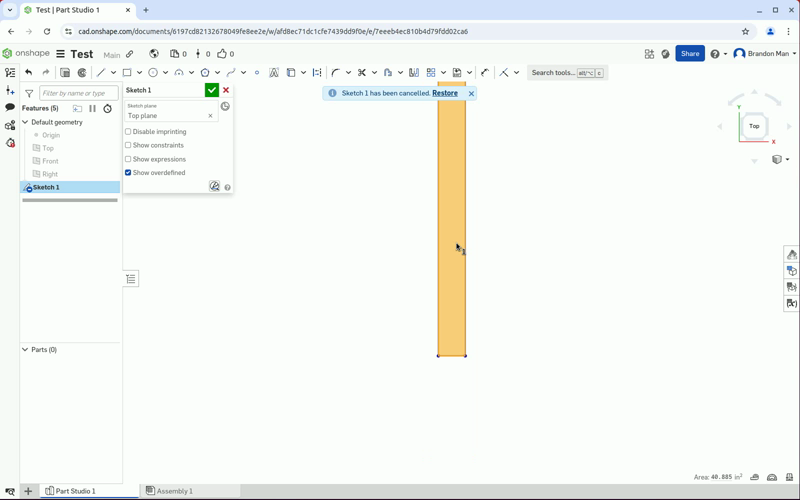
scroll(-6)
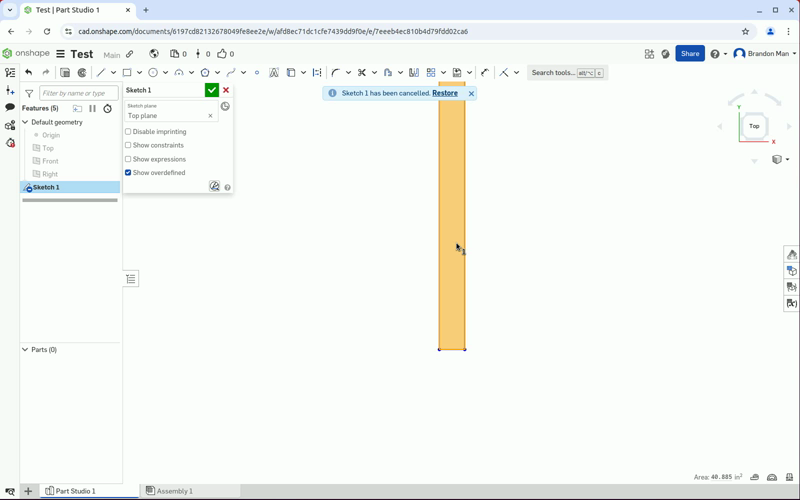
scroll(-6)
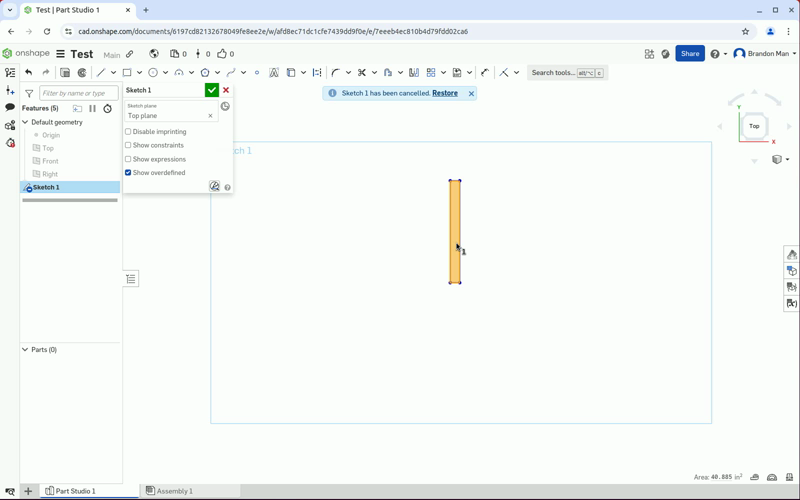
mouse_move(73, 352)
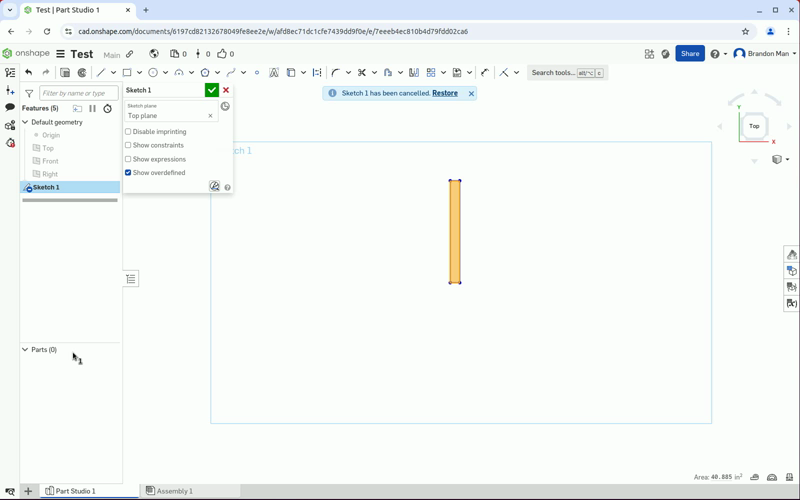
key(shift+y)
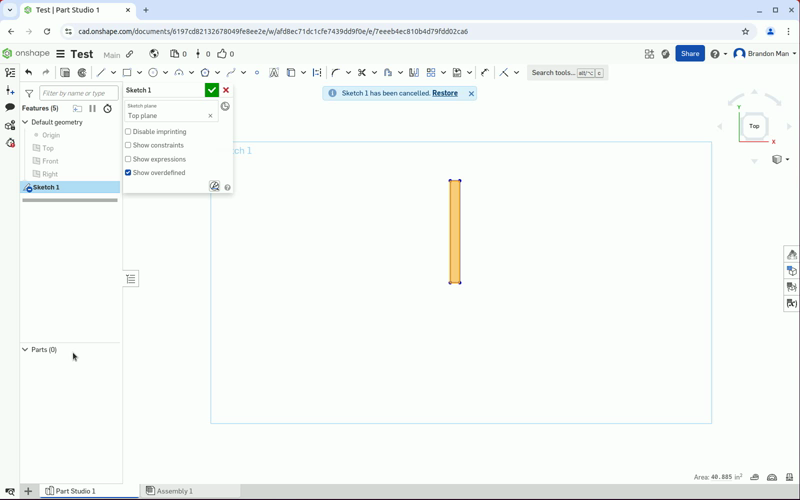
key(shift+e)
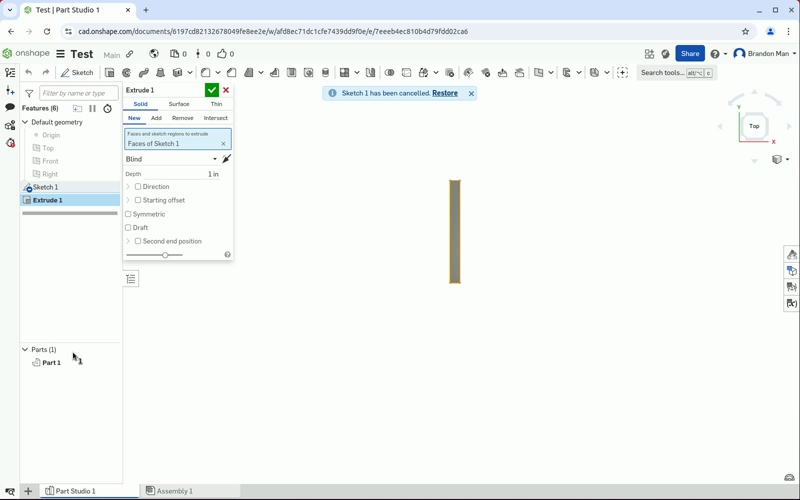
mouse_move(143, 106)
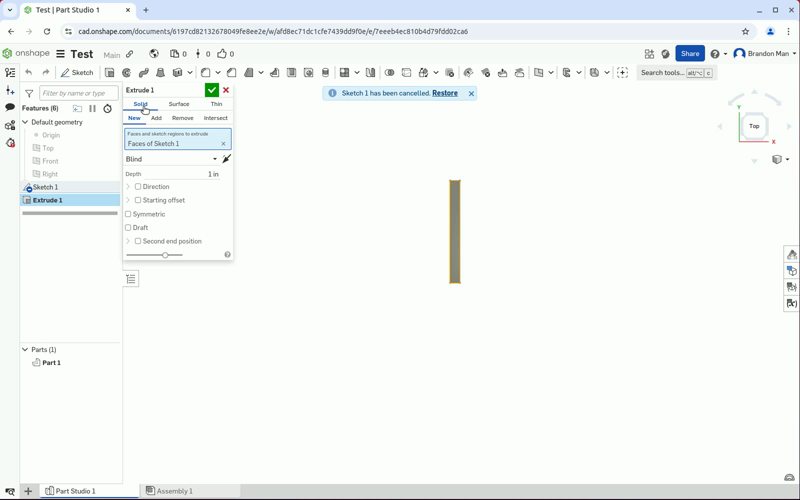
click(143, 106)
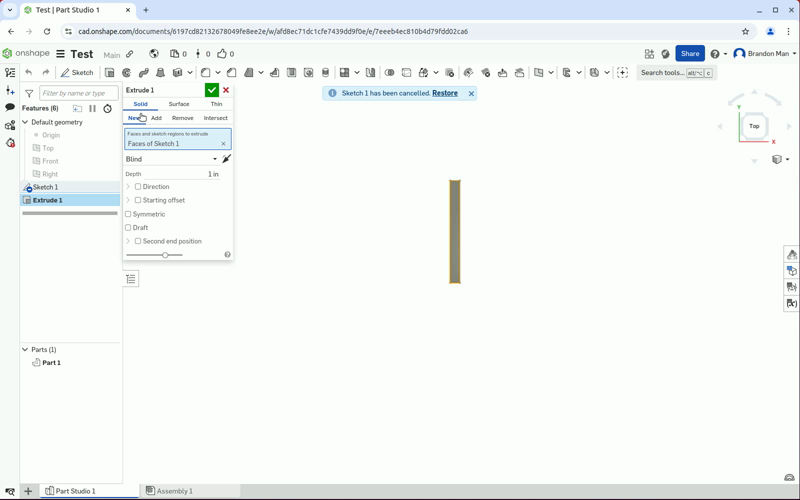
mouse_move(137, 120)
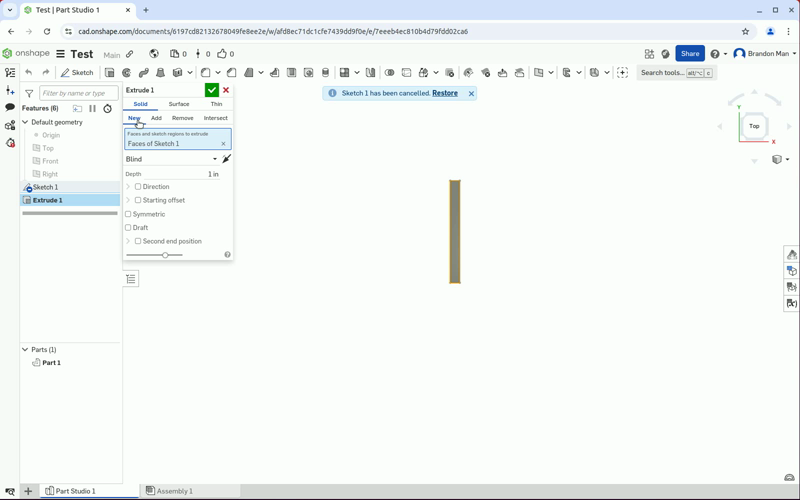
click(137, 120)
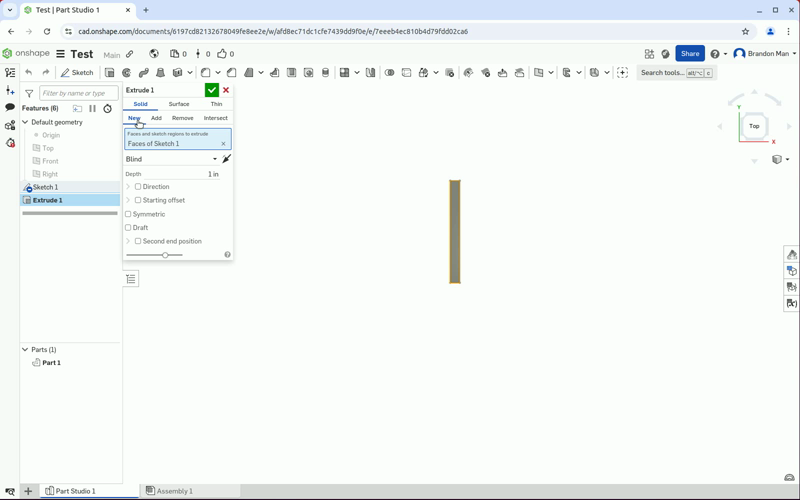
key(tab, 4)
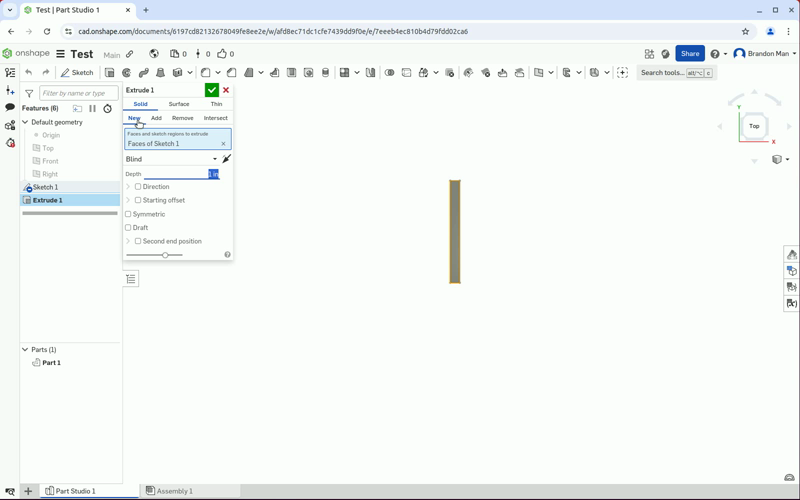
text(2.166)
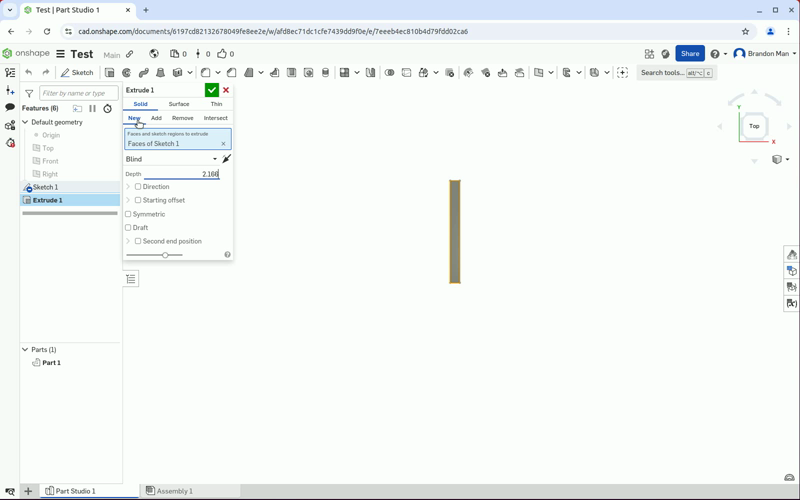
key(enter)
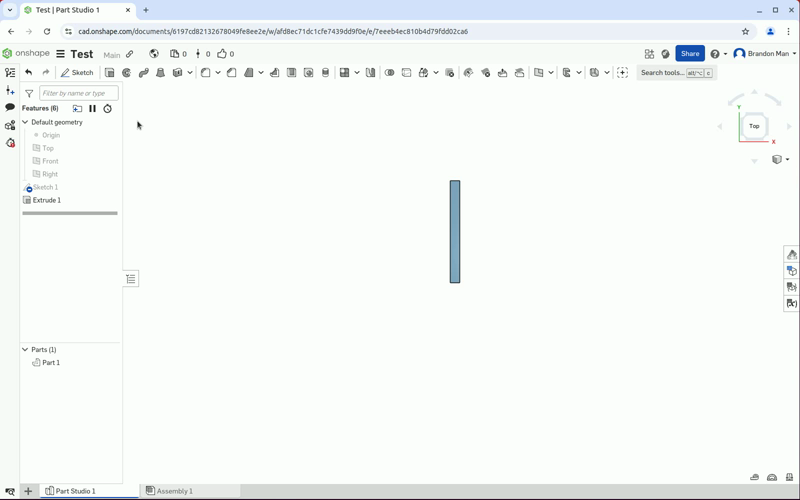
key(shift+h)
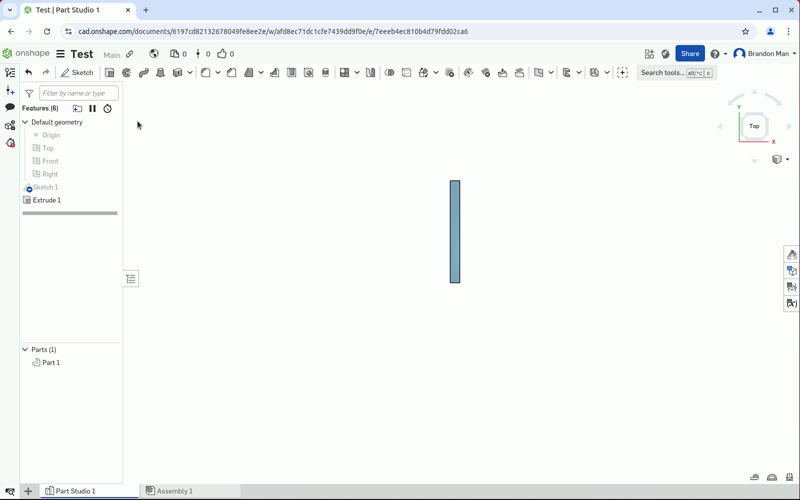
key(shift+h)
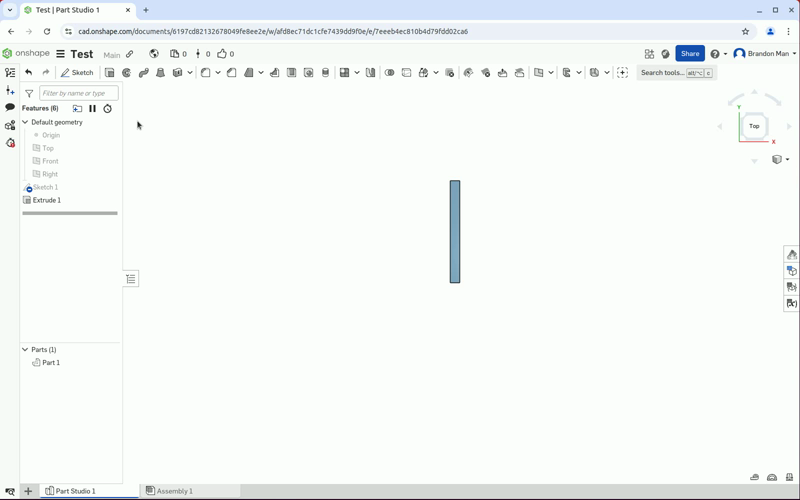
mouse_move(73, 189)
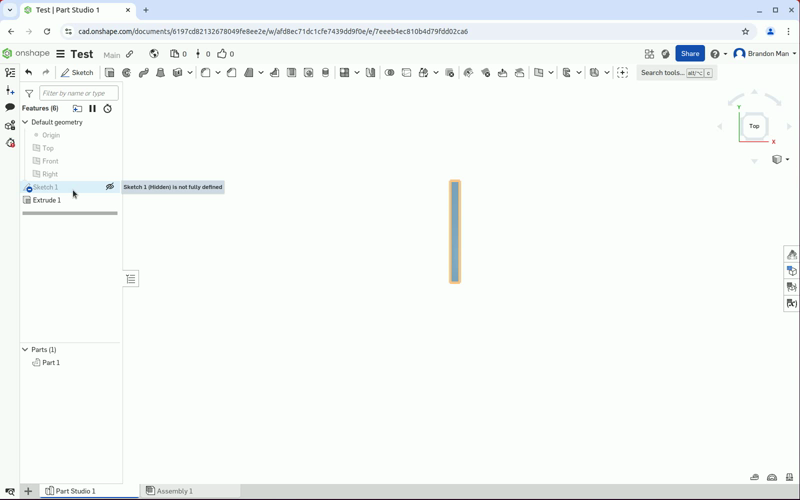
click(73, 189)
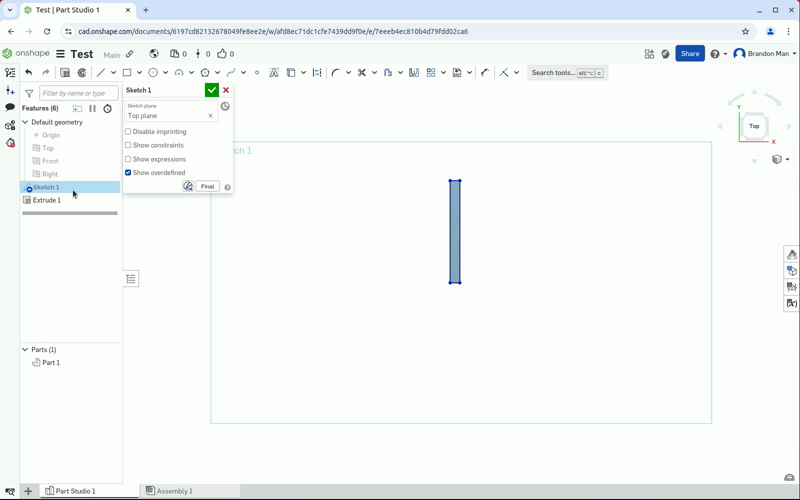
mouse_move(229, 92)
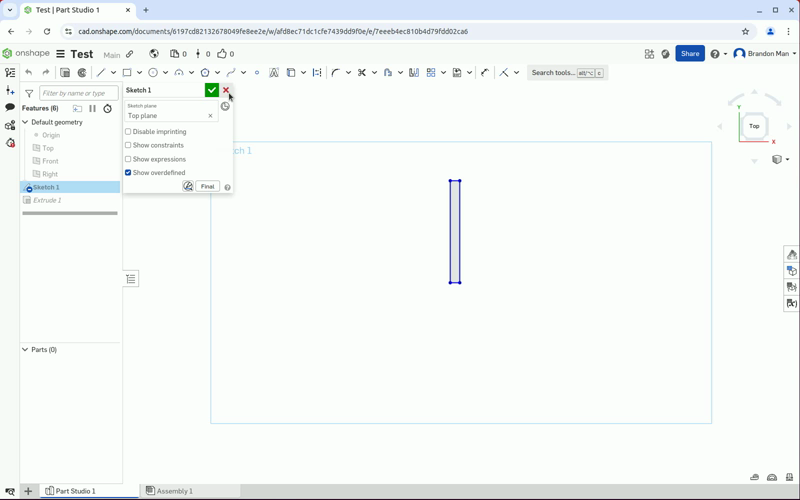
click(229, 92)
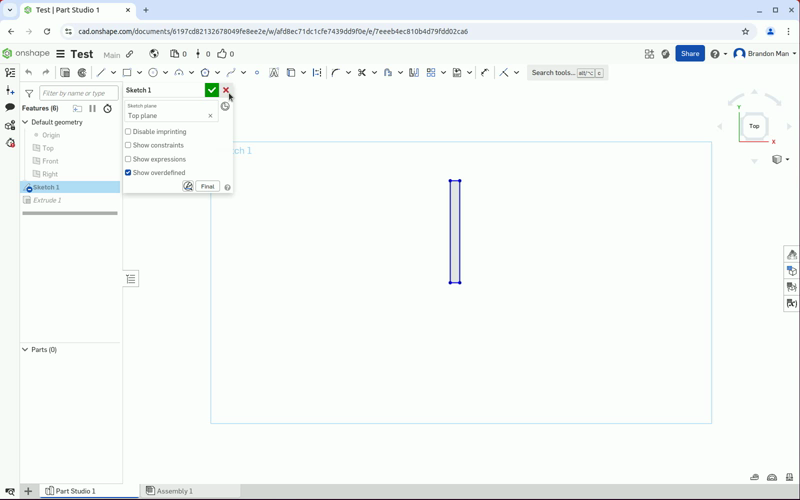
key(shift+s)
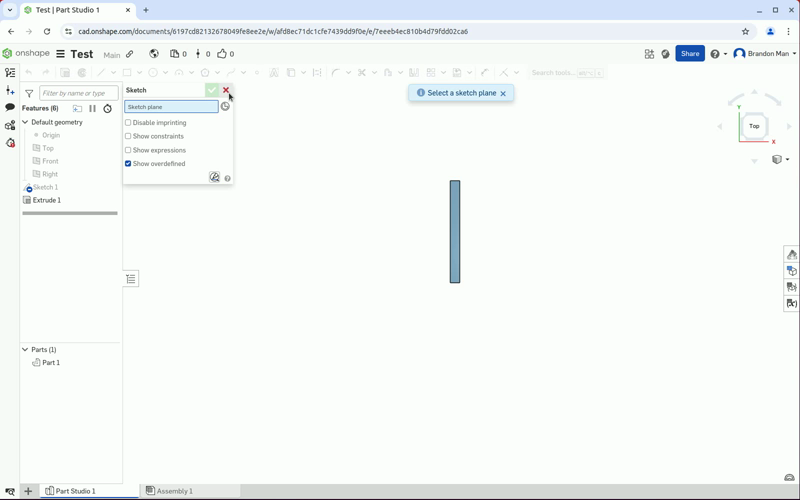
mouse_move(73, 150)
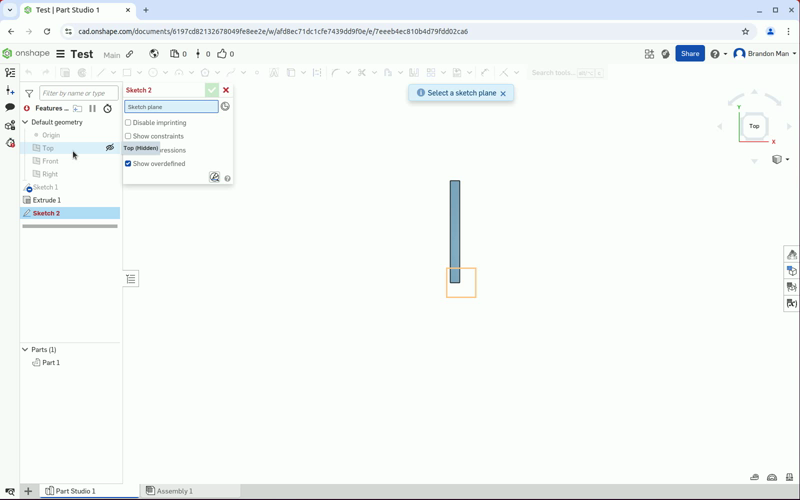
click(73, 150)
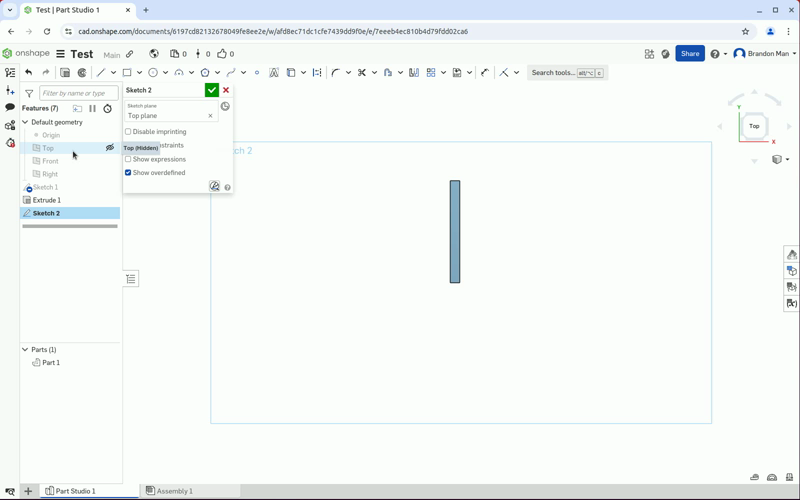
mouse_move(73, 352)
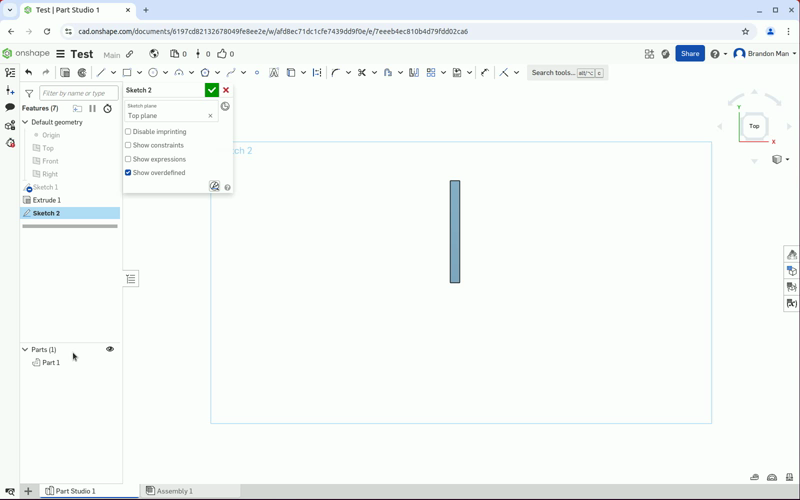
key(y)
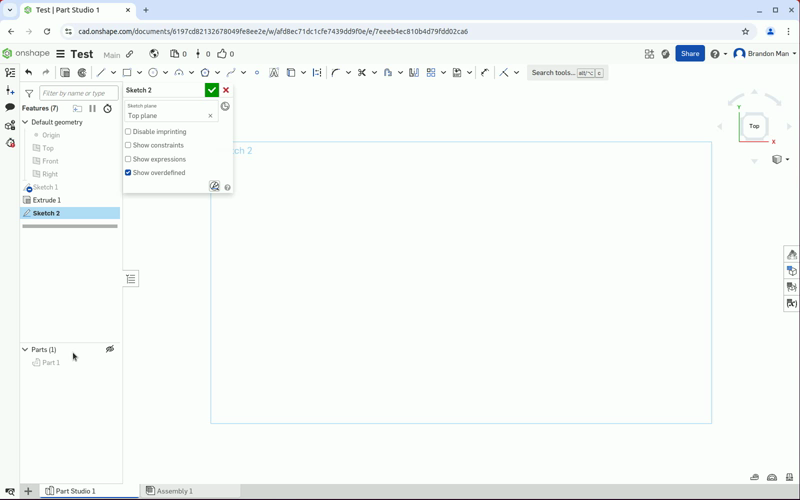
key(l)
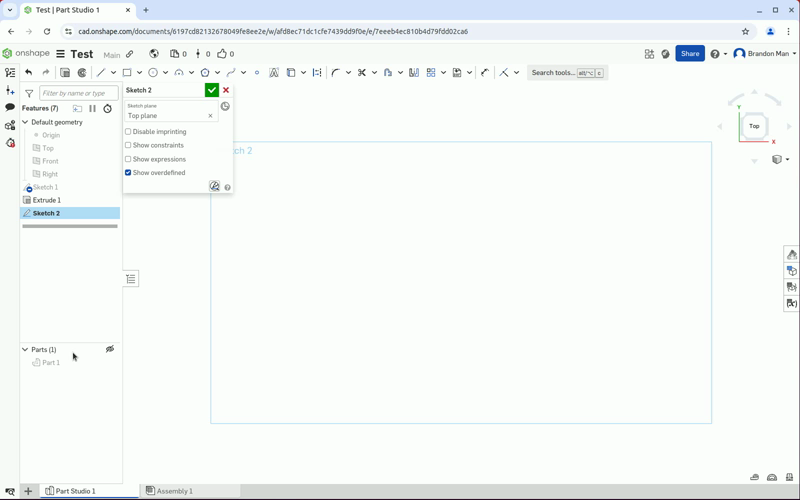
key_down(shift)
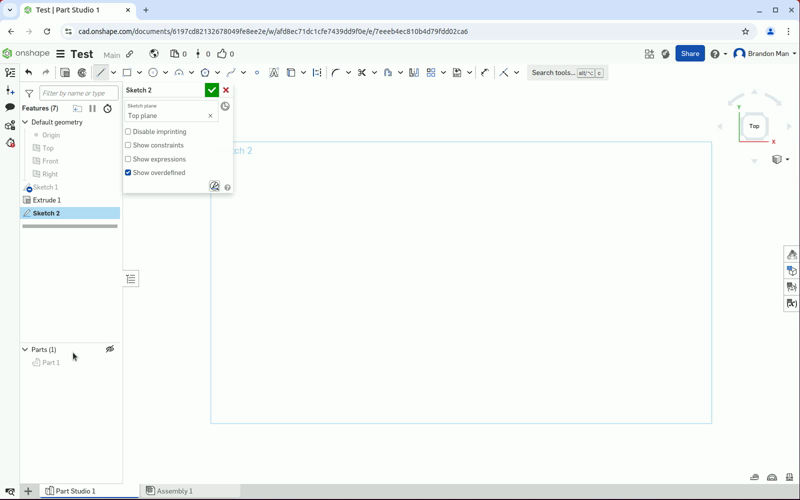
mouse_move(450, 180)
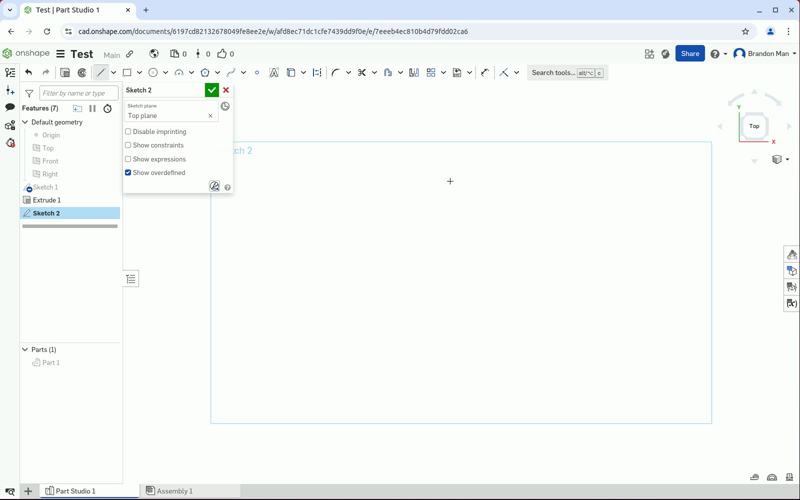
click(450, 180)
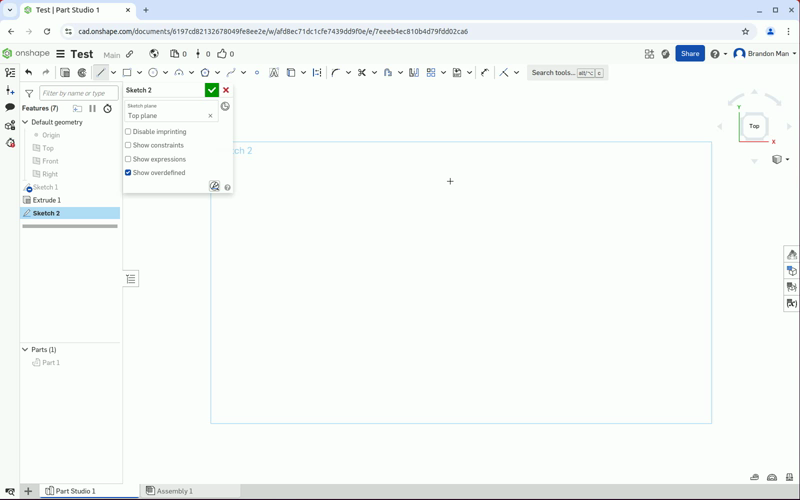
key_up(shift)
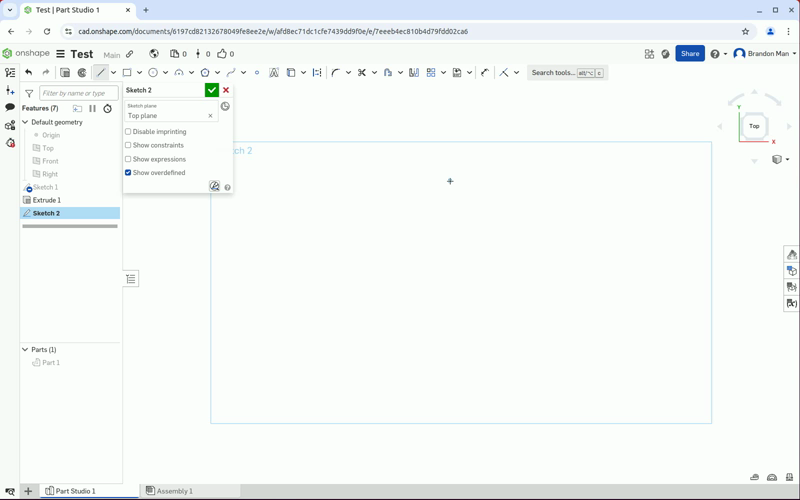
key_down(shift)
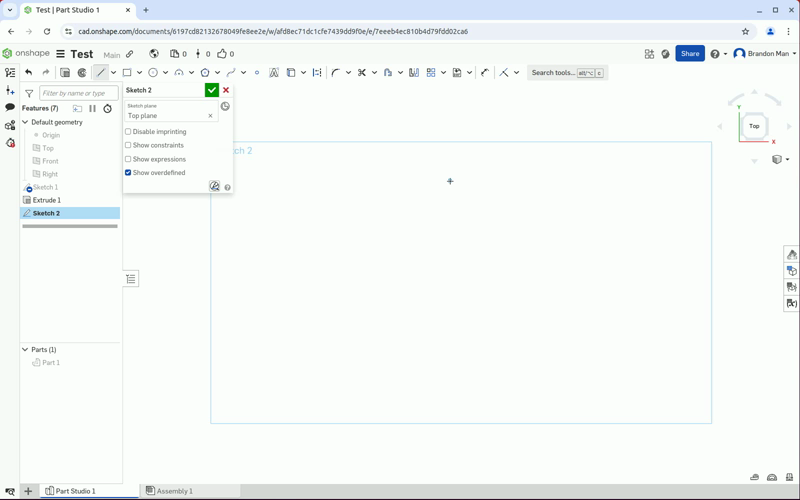
mouse_move(480, 180)
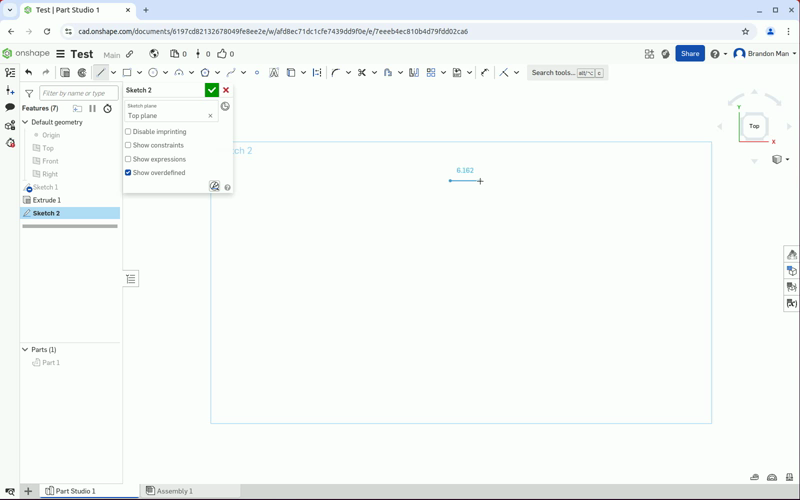
mouse_move(461, 180)
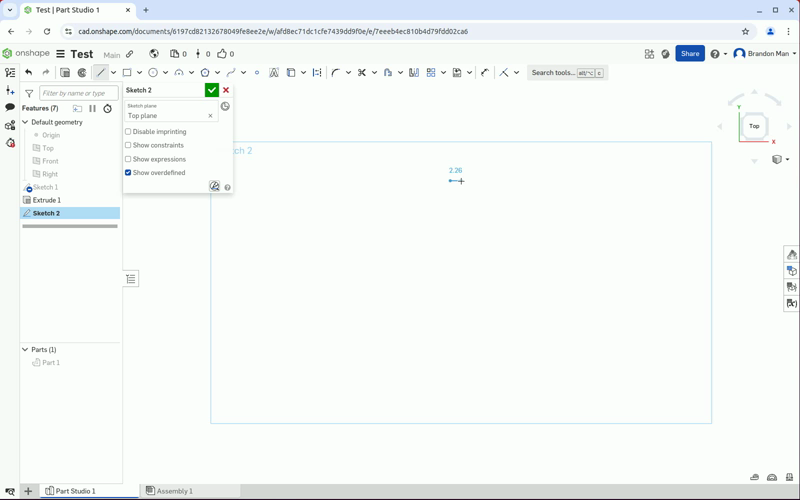
click(461, 180)
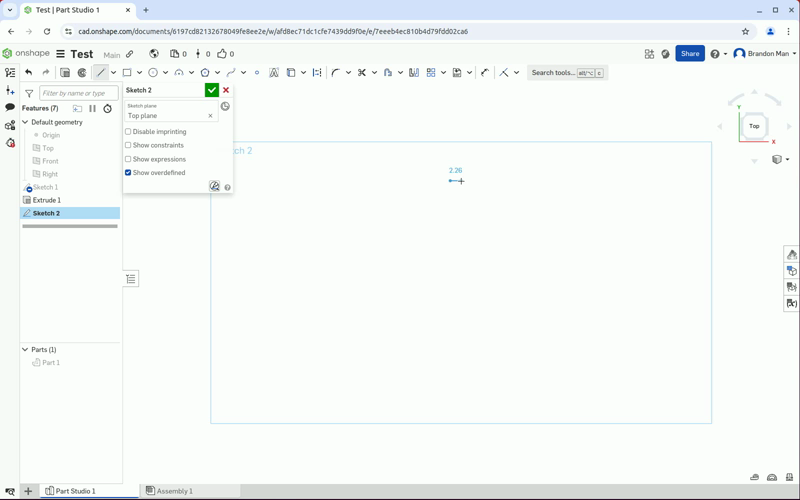
key_up(shift)
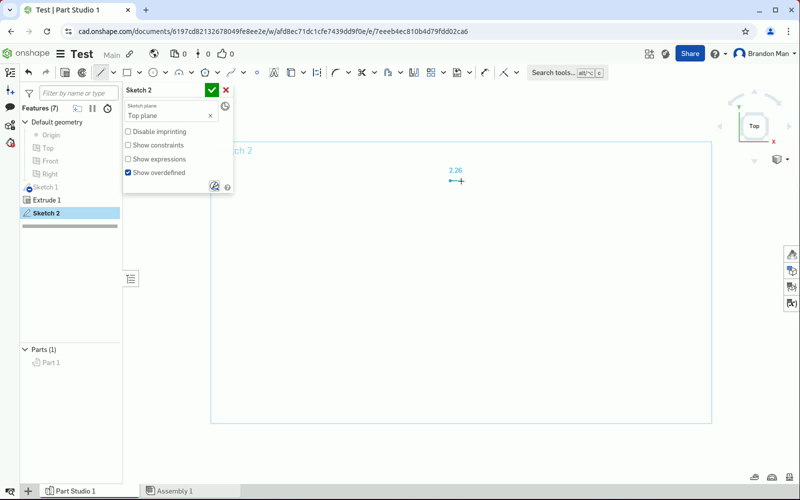
key_down(shift)
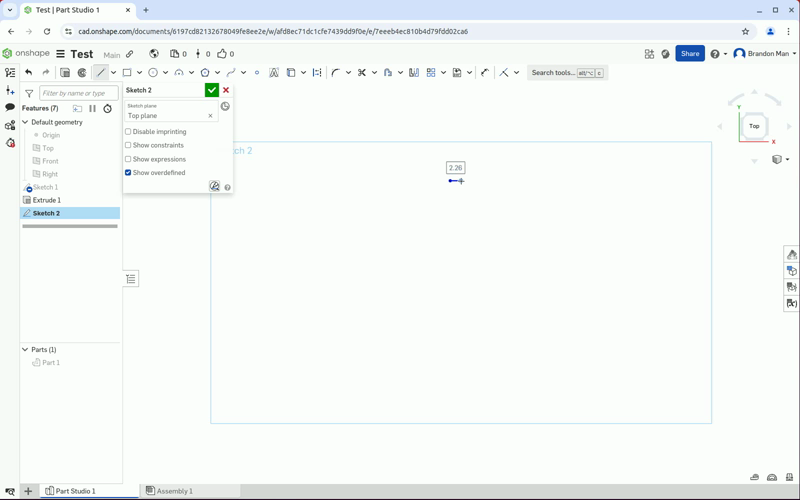
mouse_move(491, 180)
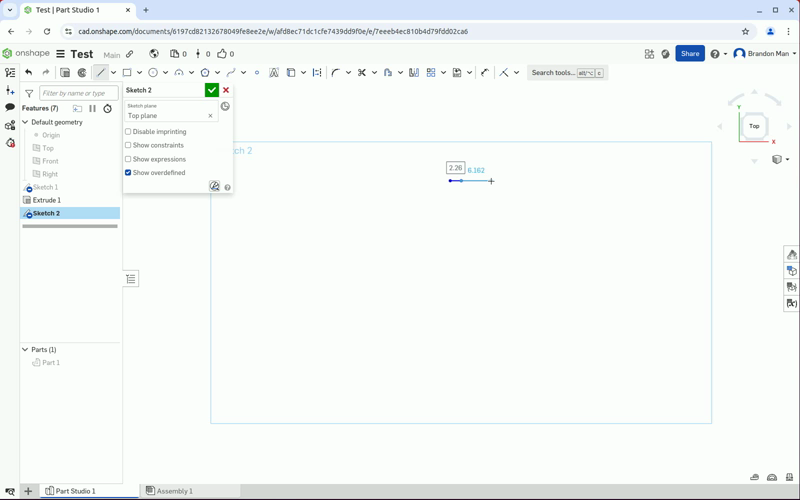
mouse_move(455, 169)
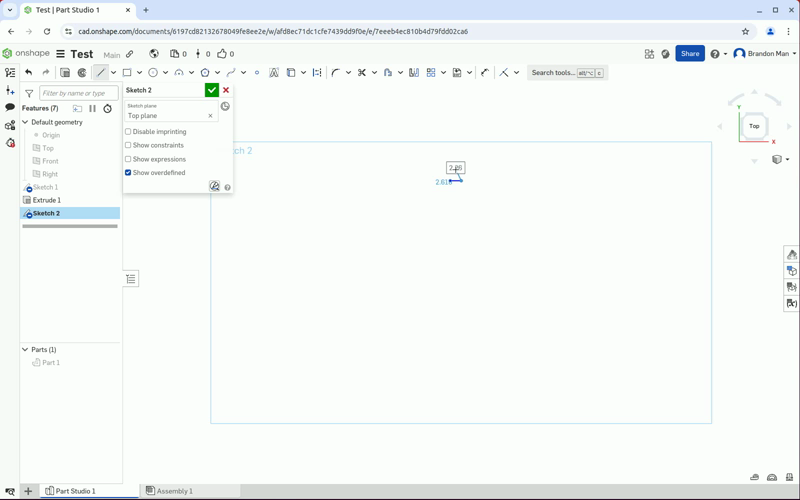
click(455, 169)
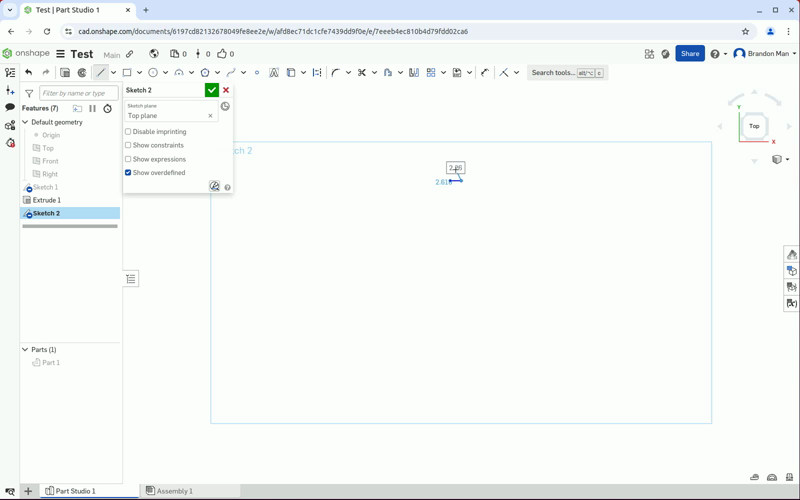
key_up(shift)
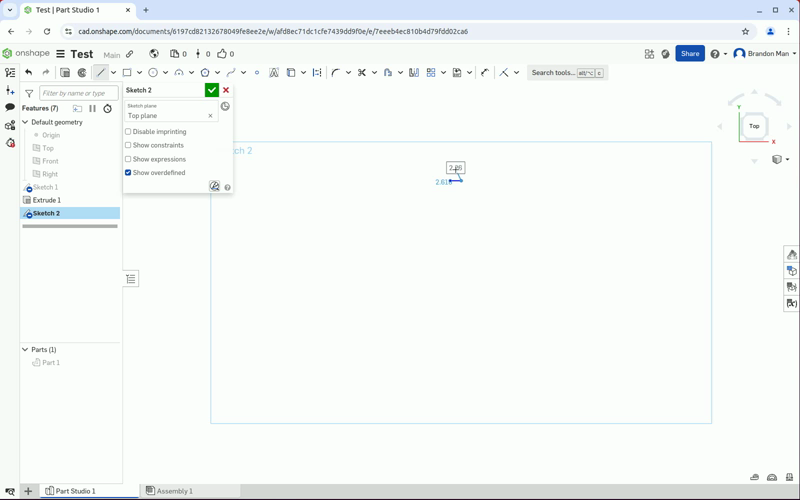
mouse_move(485, 169)
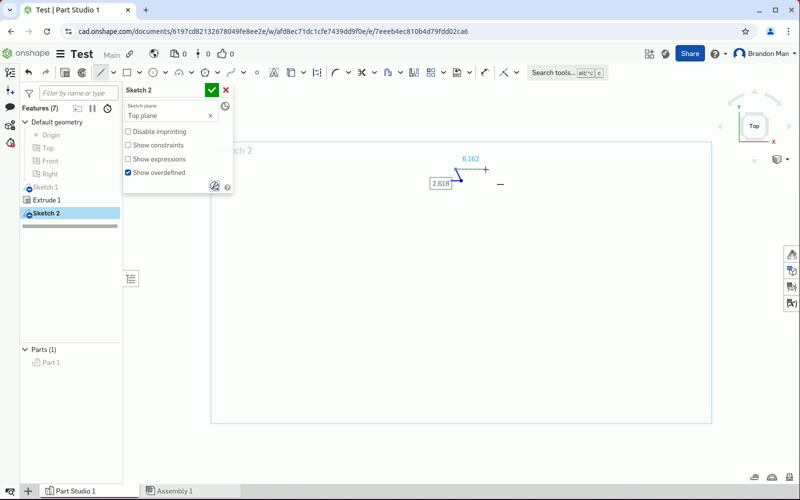
key_down(shift)
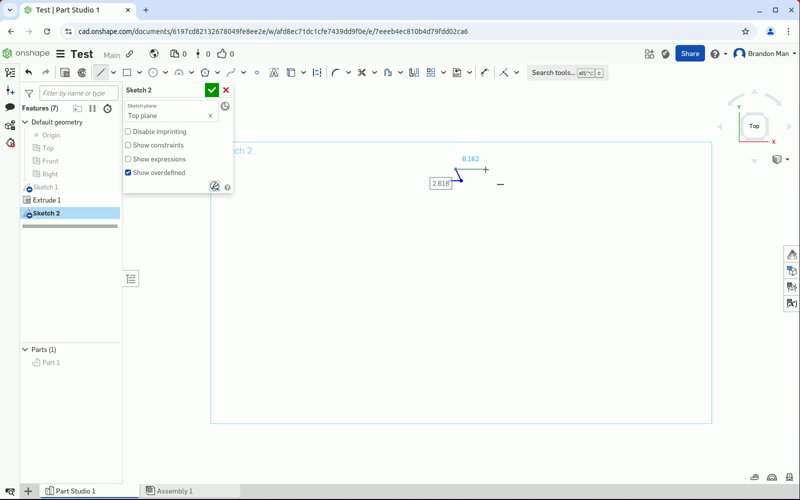
mouse_move(450, 180)
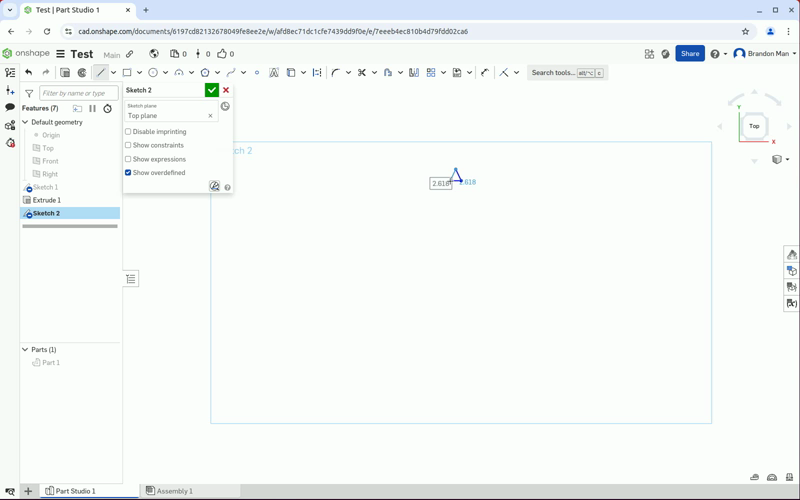
key_up(shift)
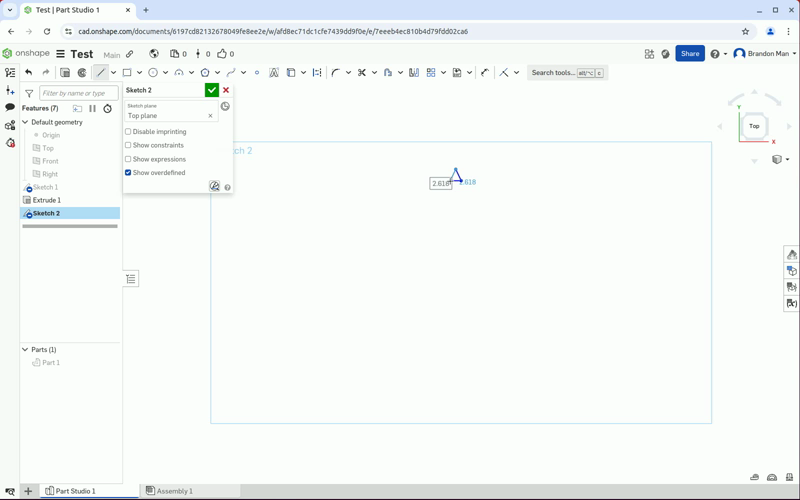
click(450, 180)
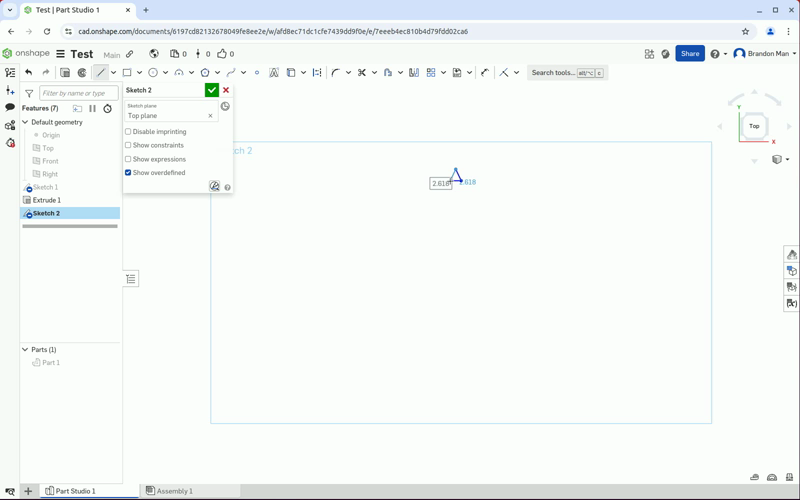
key(esc)
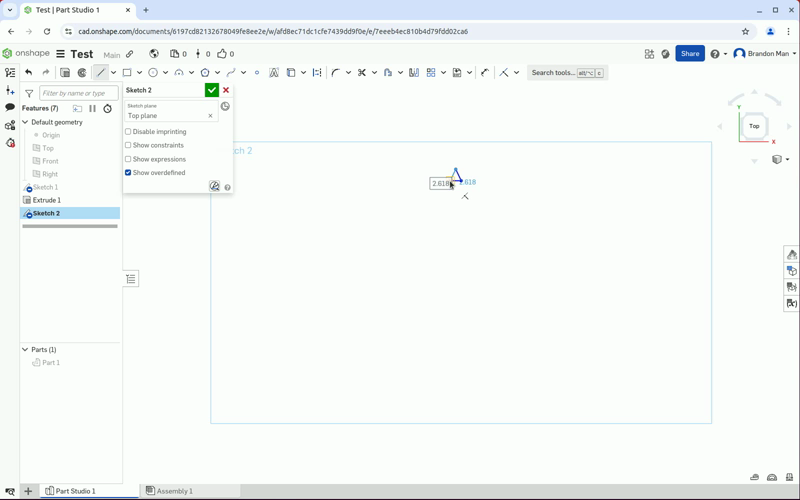
mouse_move(460, 179)
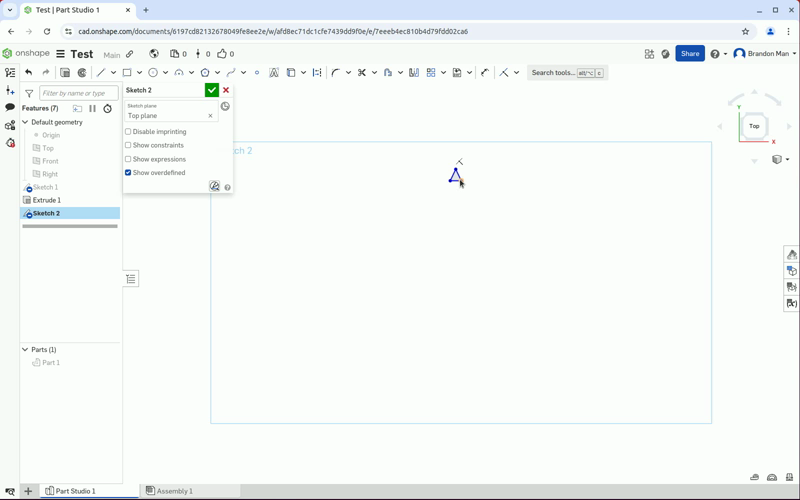
scroll(6)
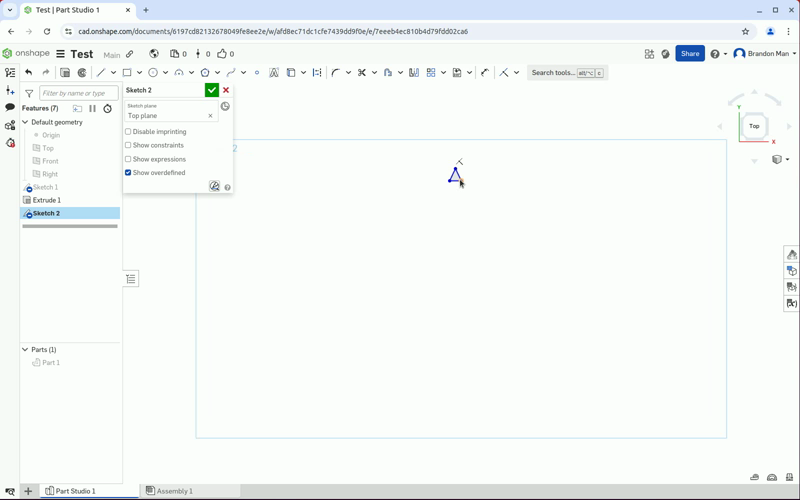
scroll(6)
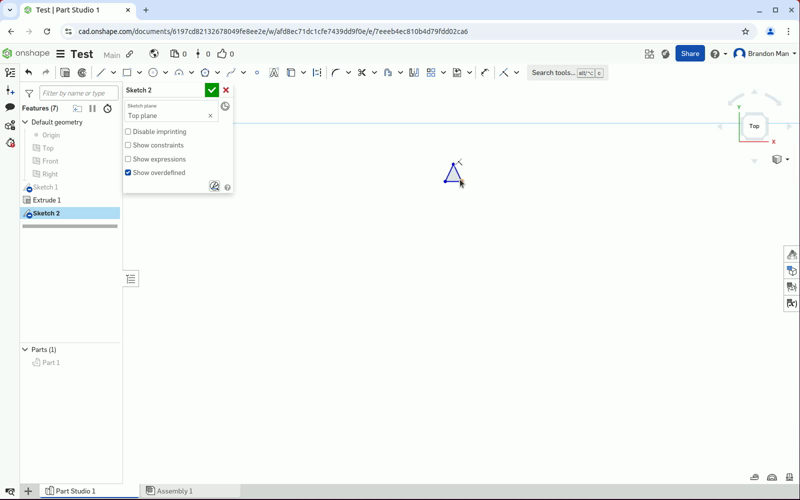
scroll(6)
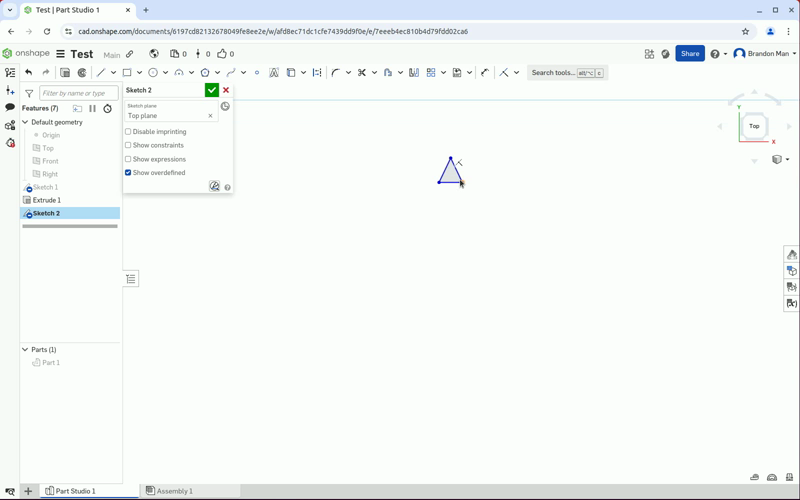
scroll(6)
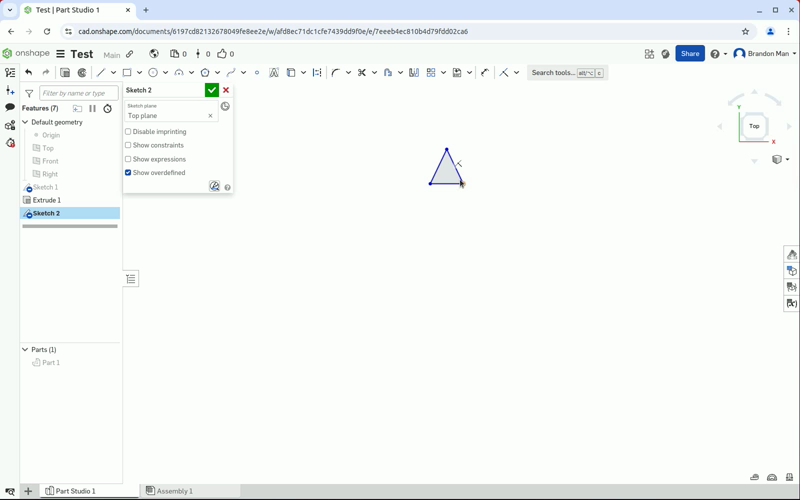
scroll(6)
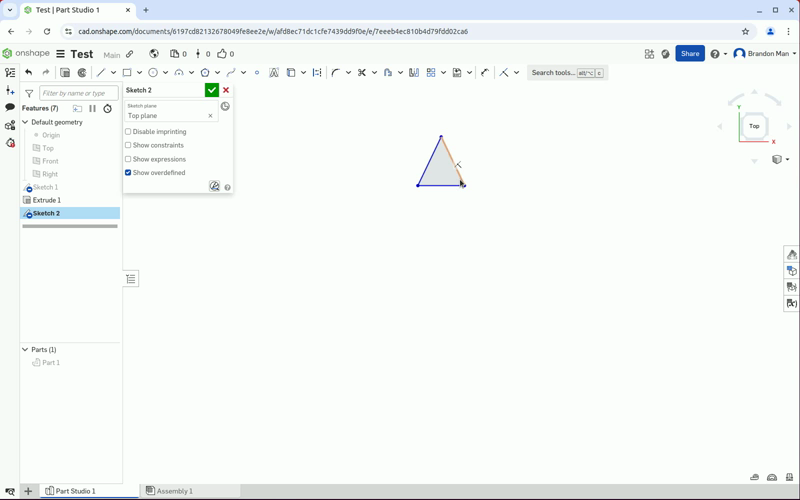
scroll(6)
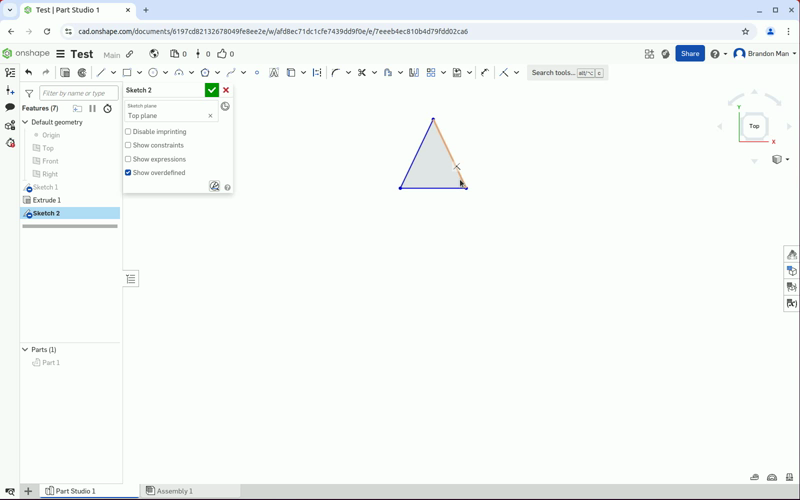
scroll(6)
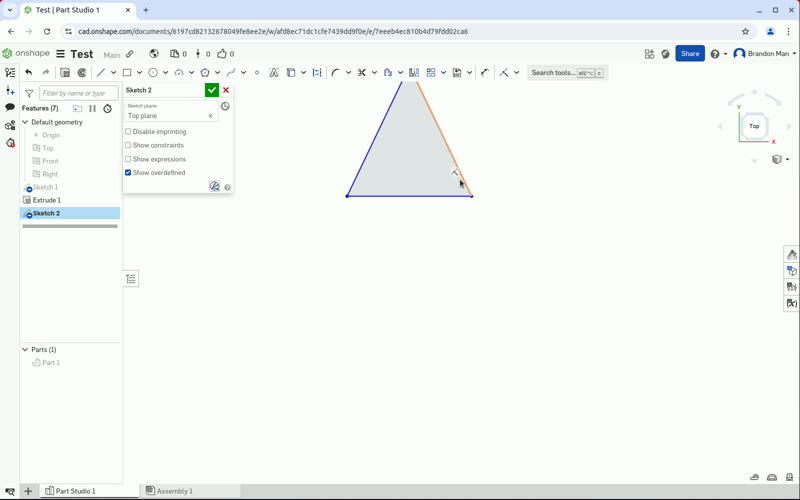
click(460, 179)
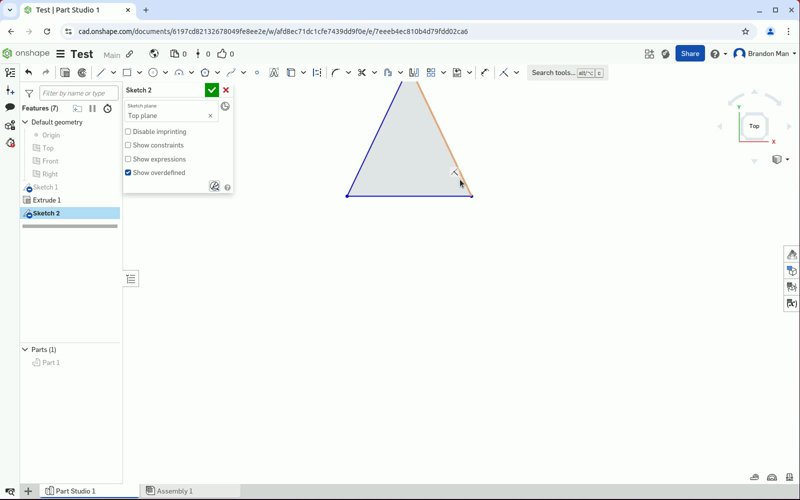
scroll(-6)
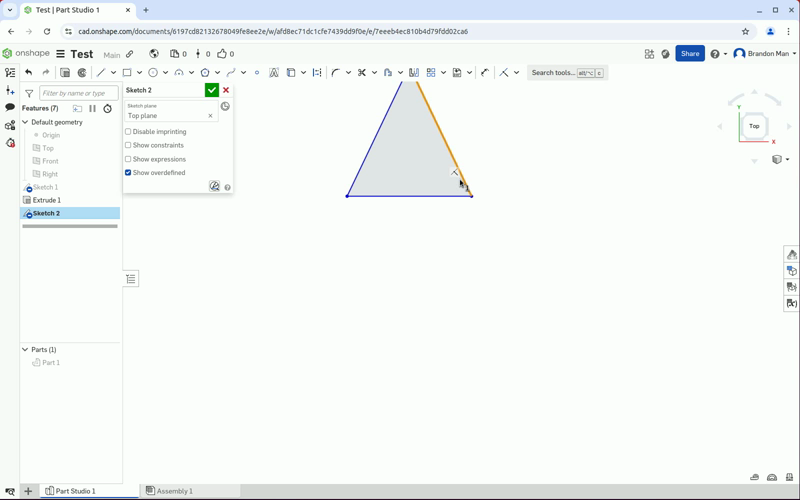
scroll(-6)
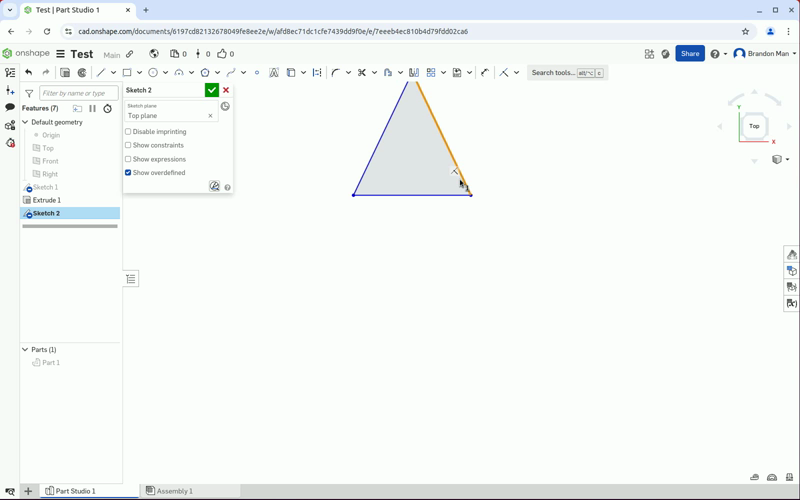
scroll(-6)
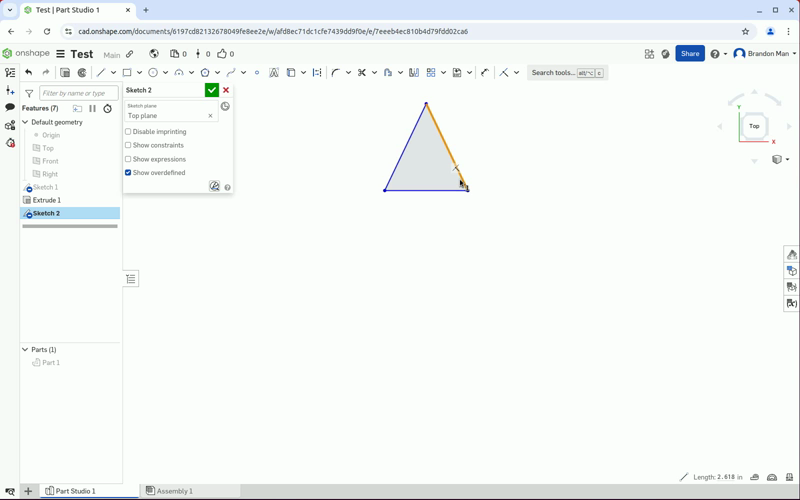
scroll(-6)
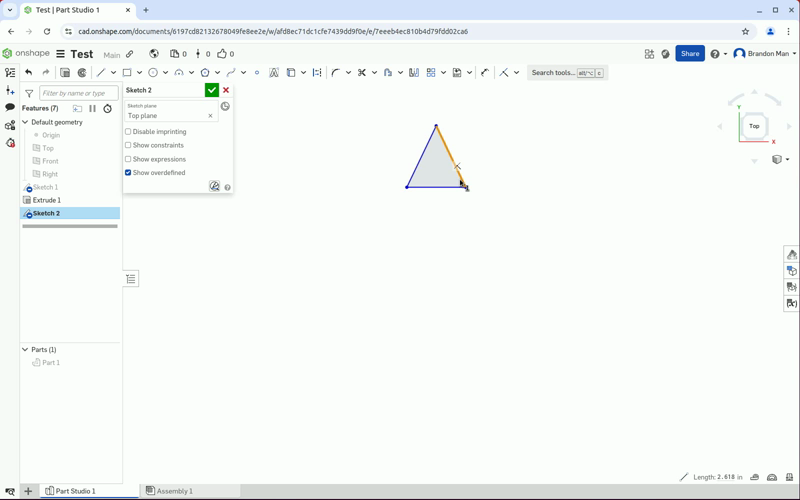
scroll(-6)
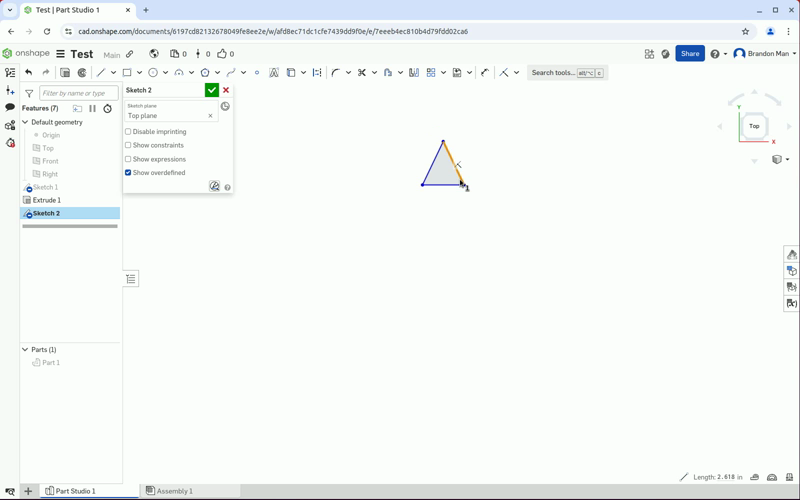
scroll(-6)
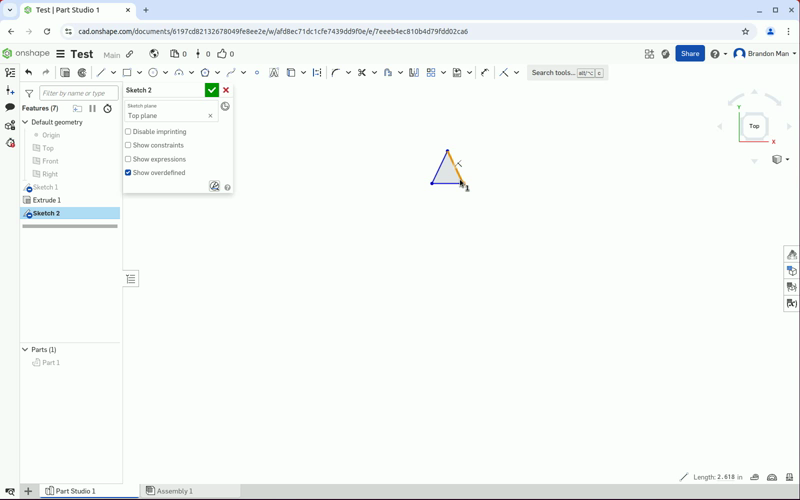
scroll(-6)
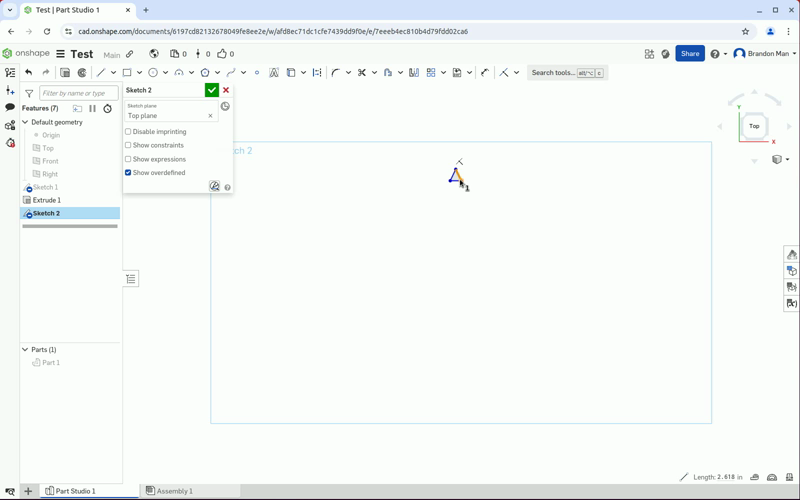
mouse_move(73, 352)
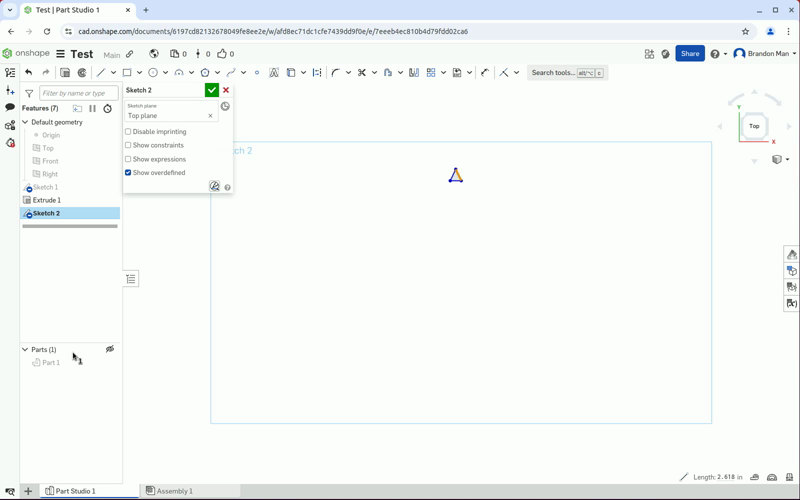
key(shift+y)
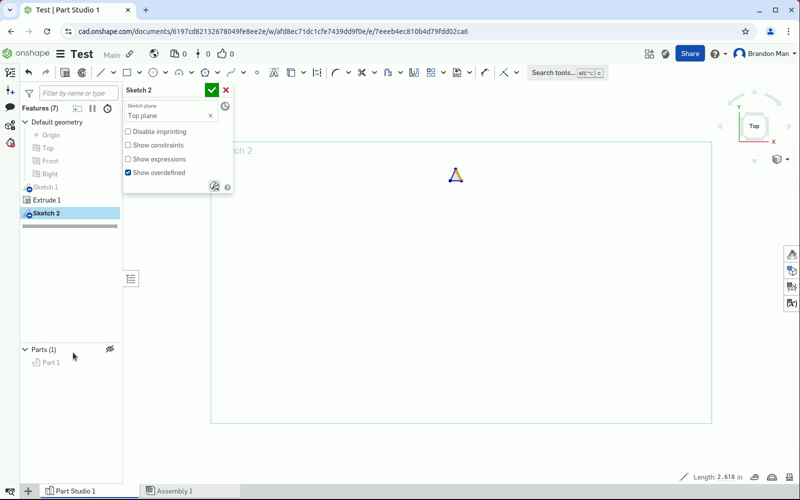
key(shift+e)
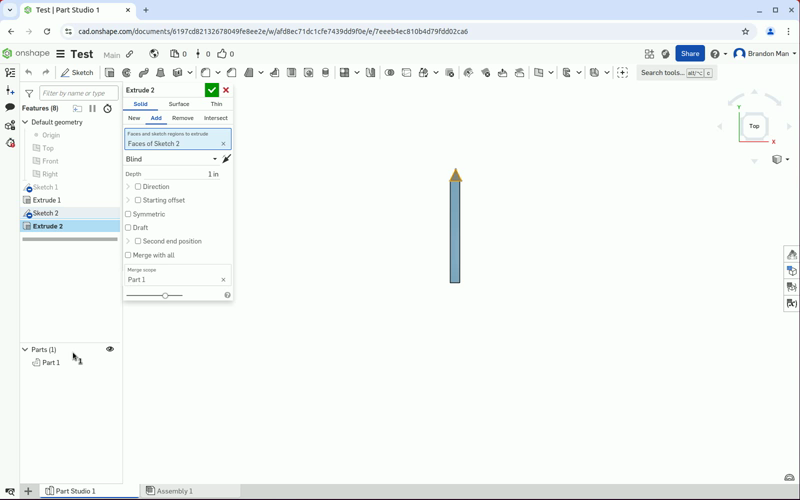
mouse_move(143, 106)
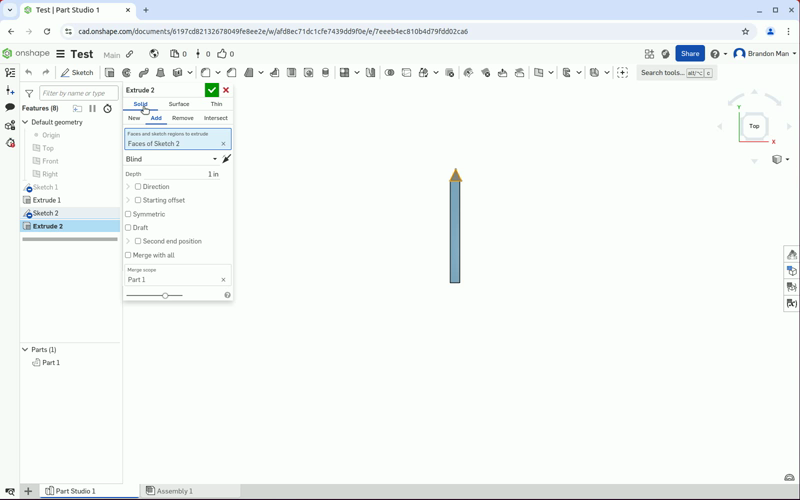
click(143, 106)
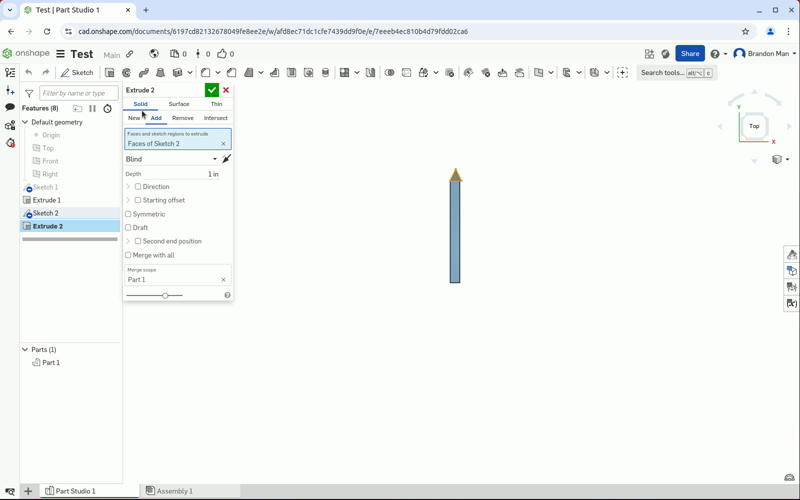
mouse_move(137, 120)
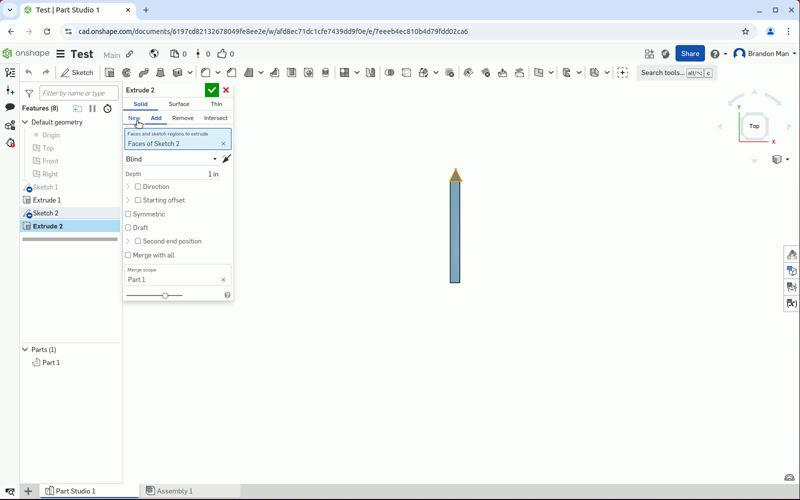
click(137, 120)
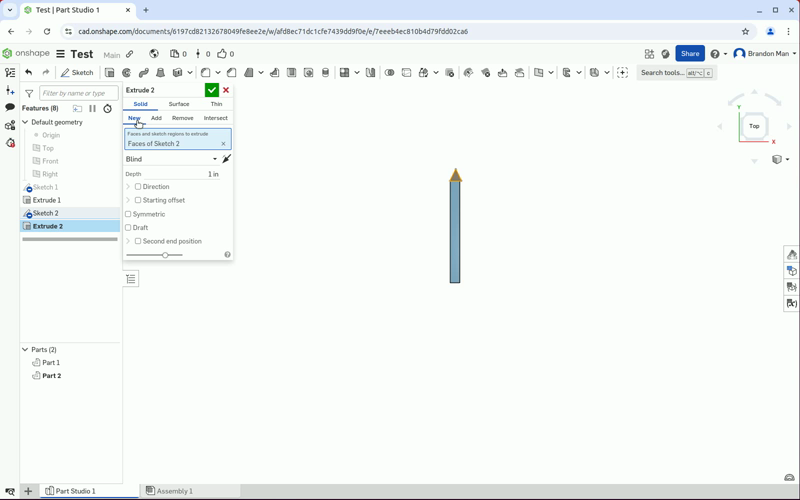
key(tab, 4)
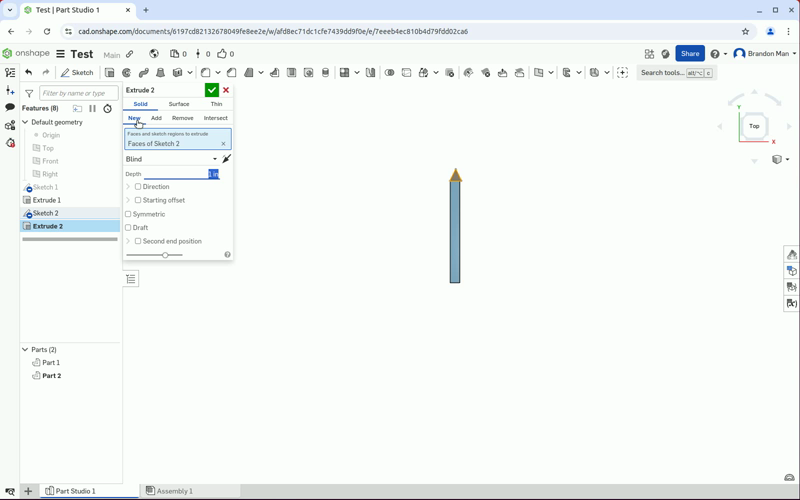
text(2.166)
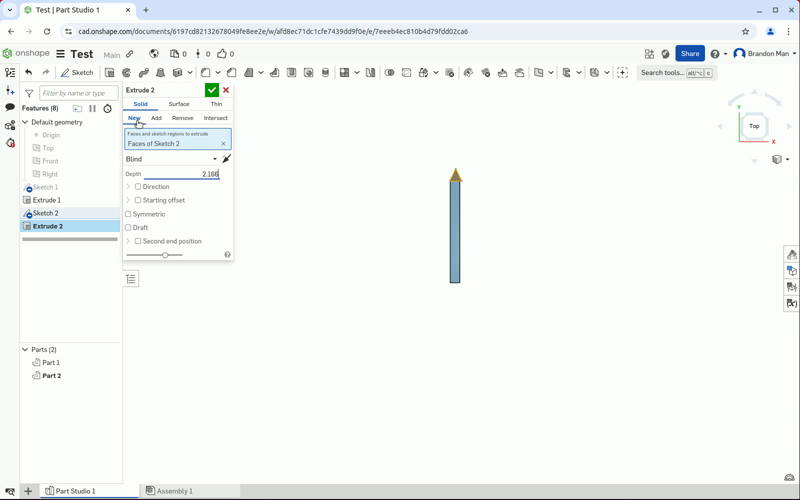
key(enter)
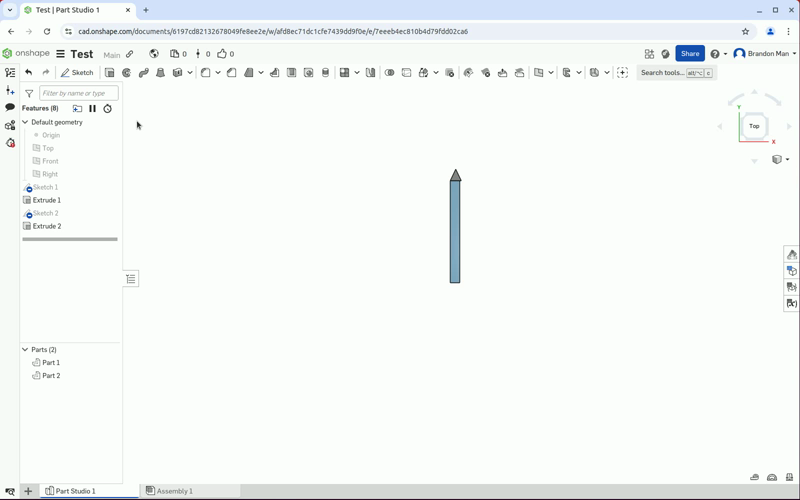
key(shift+h)
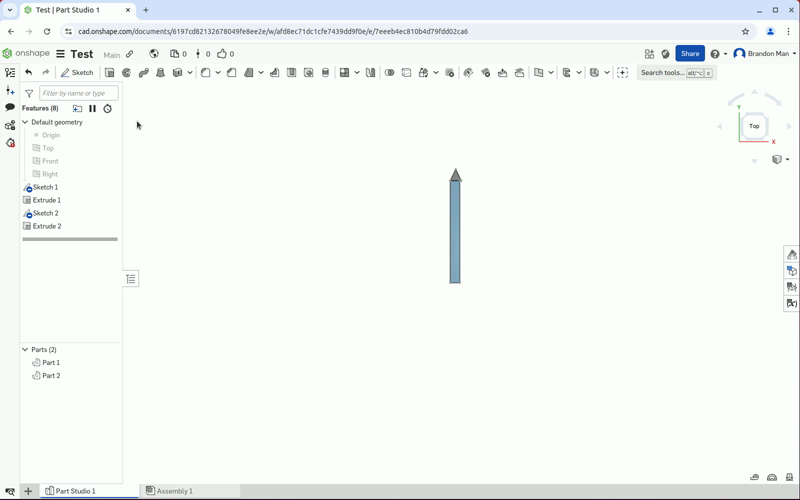
key(shift+h)
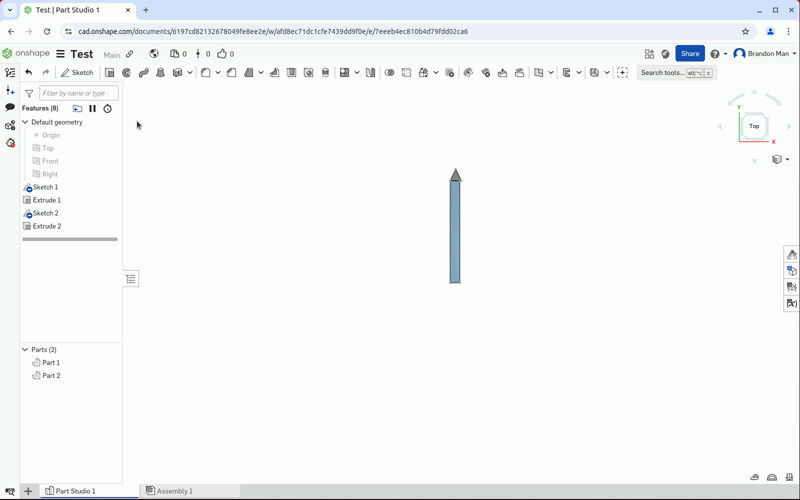
key(shift+7)
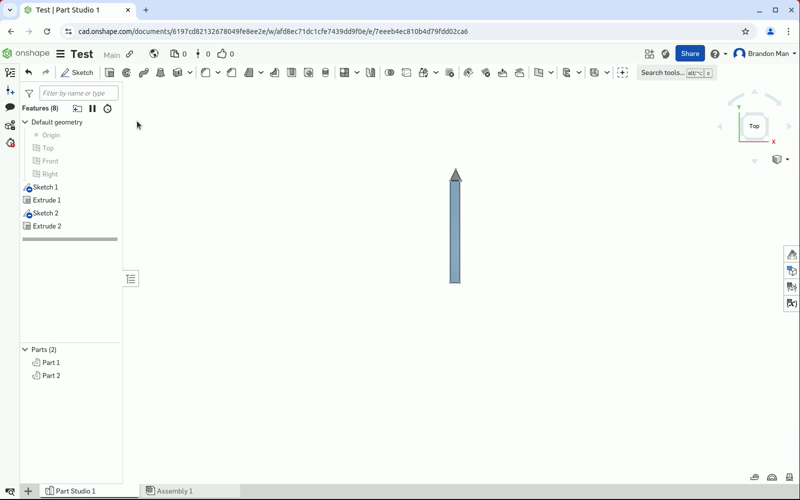
key(up, 3)
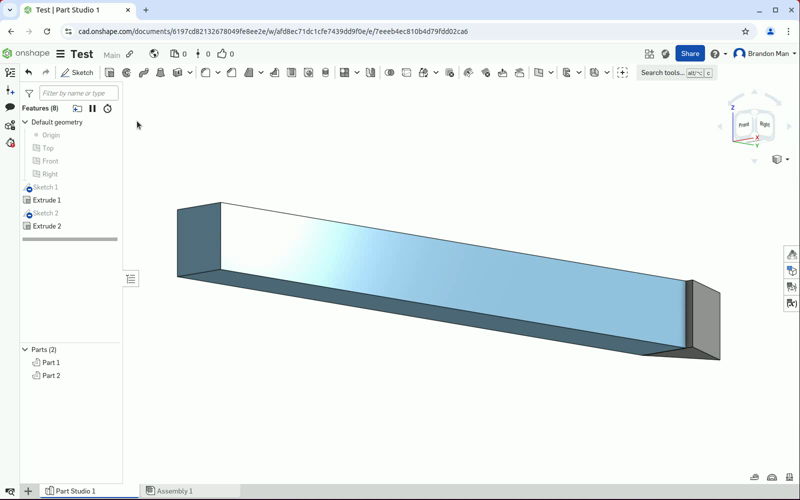
key(left, 3)
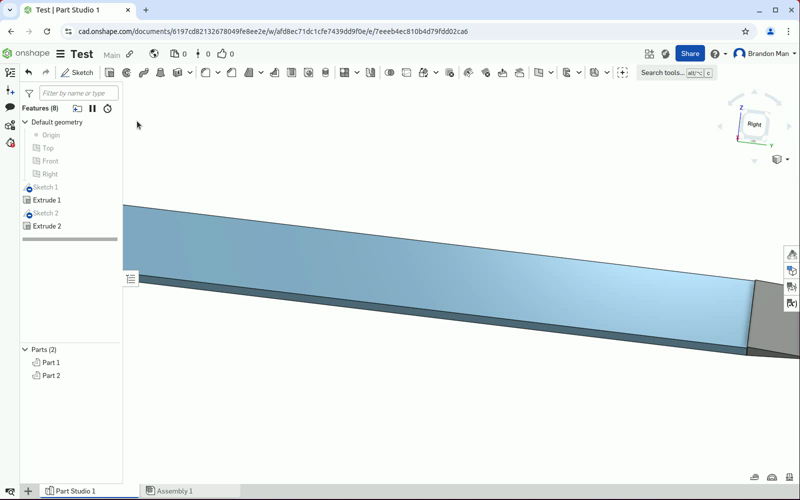
key(right, 3)
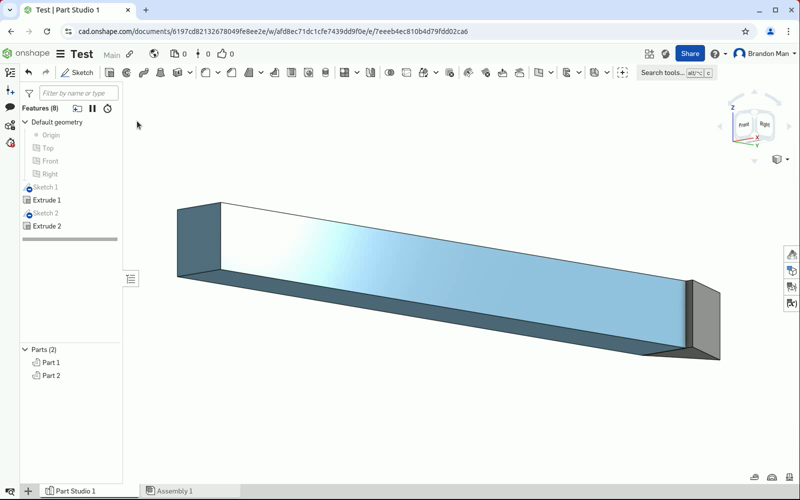
key(down, 3)
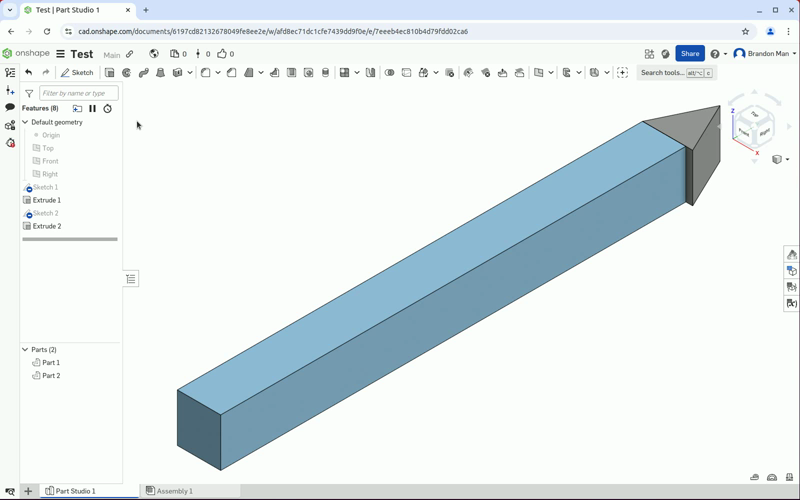
mouse_move(73, 189)
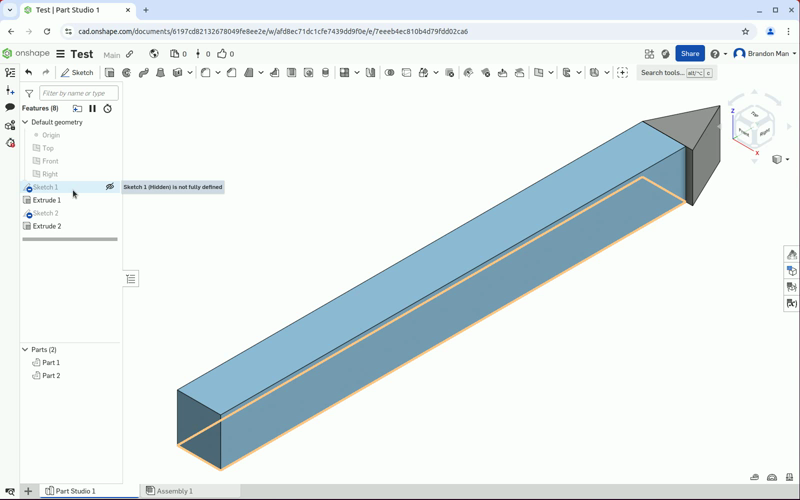
click(73, 189)